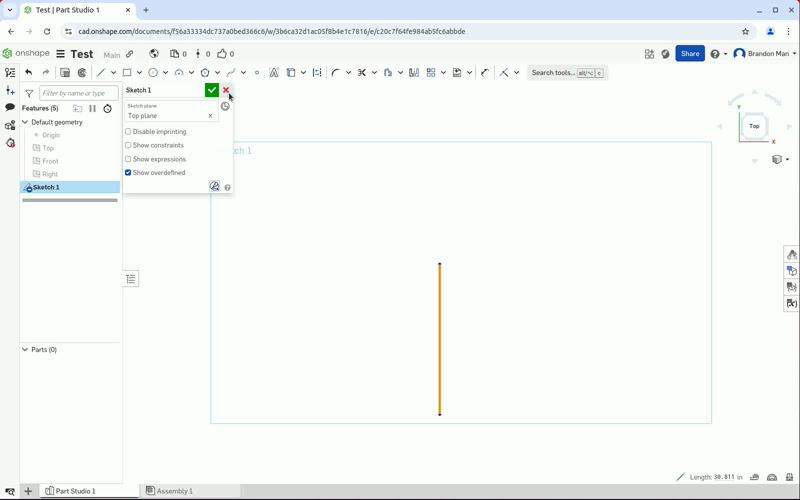
key(shift+h)
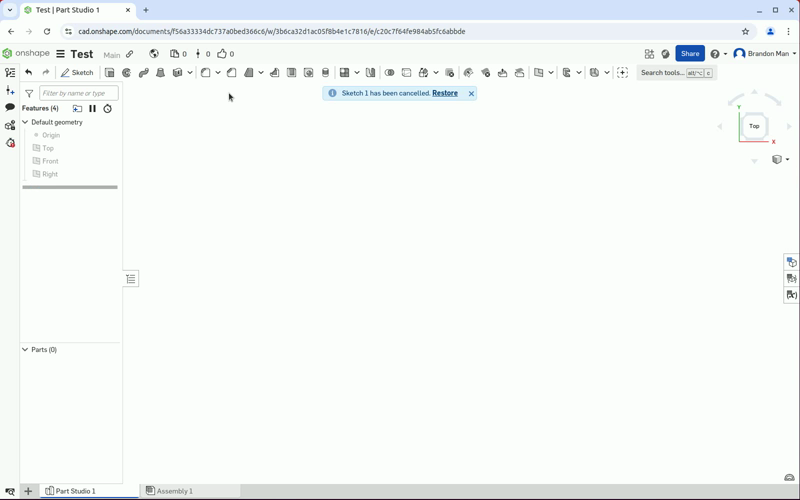
mouse_move(73, 352)
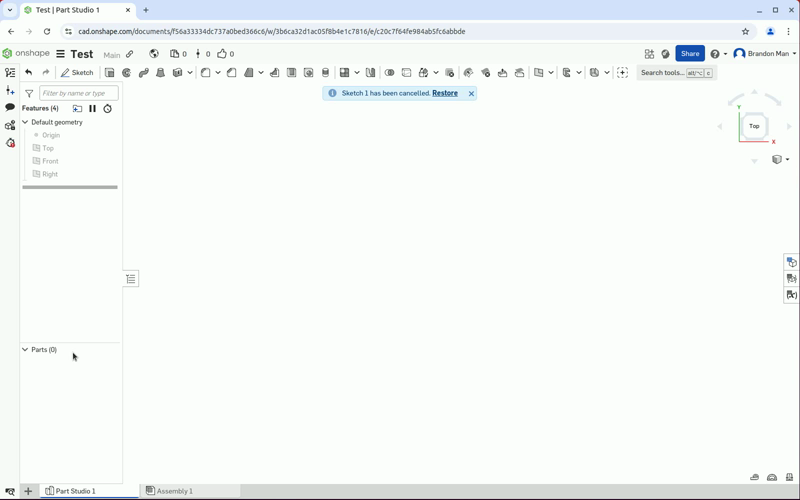
key(y)
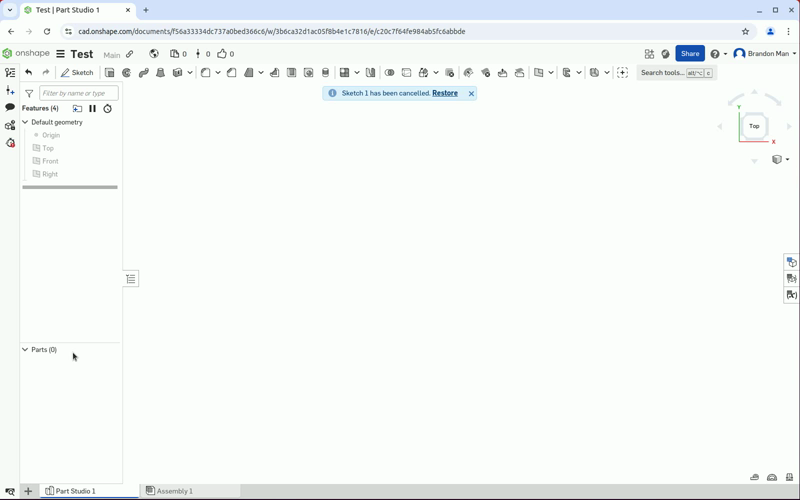
key(shift+p)
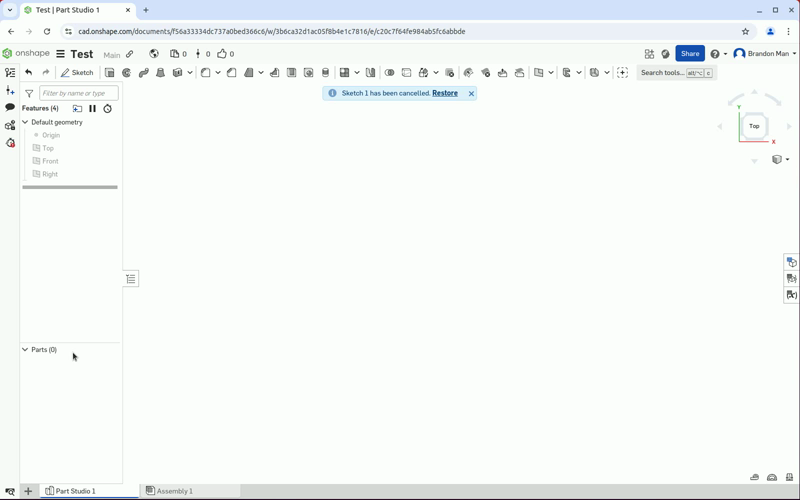
key(space)
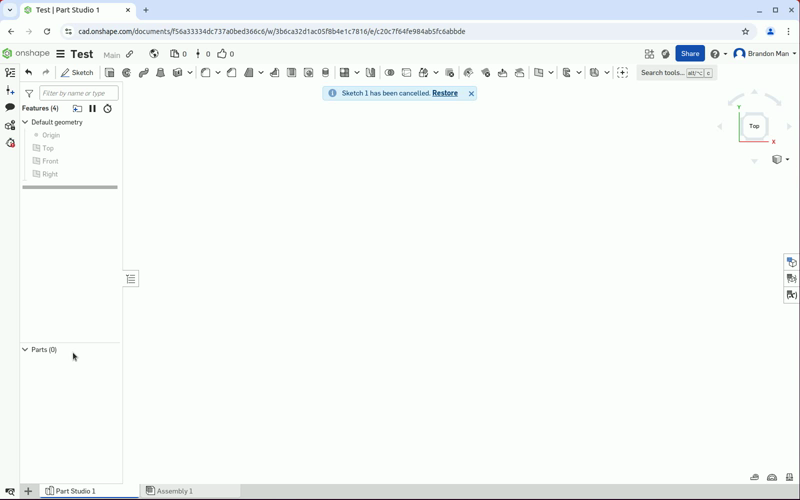
key_down(shift)
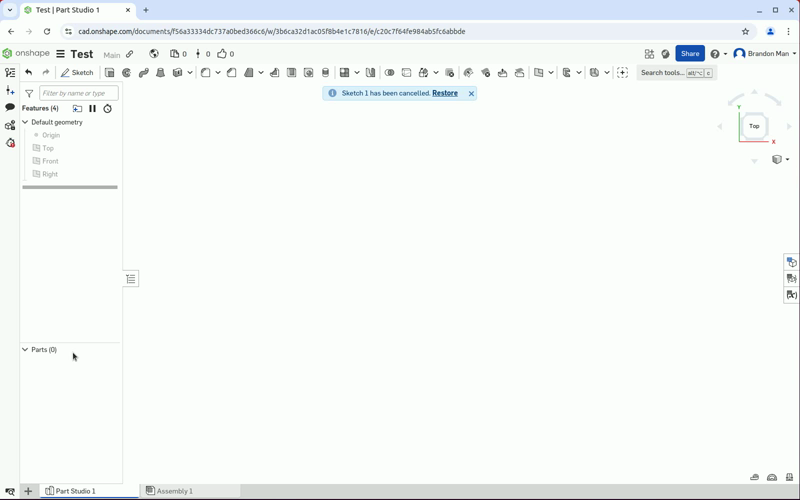
key(up)
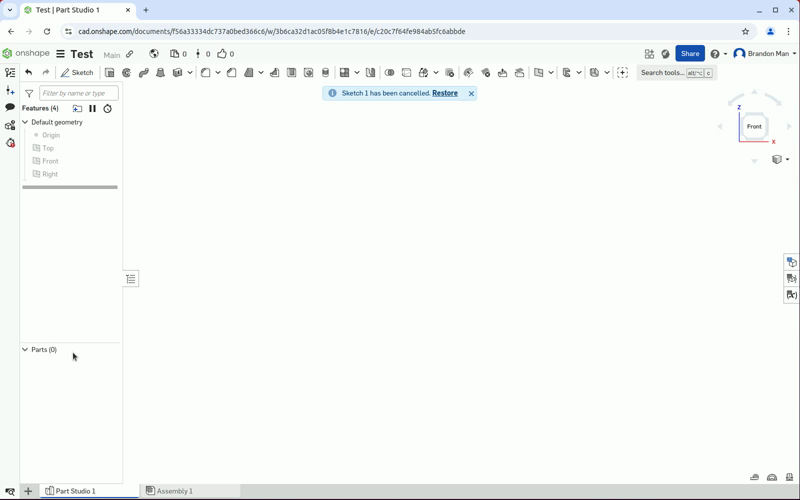
key_up(shift)
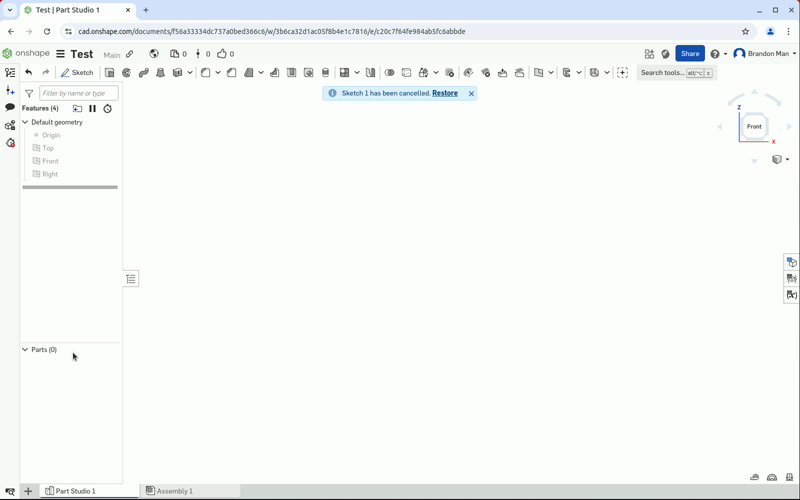
mouse_move(73, 352)
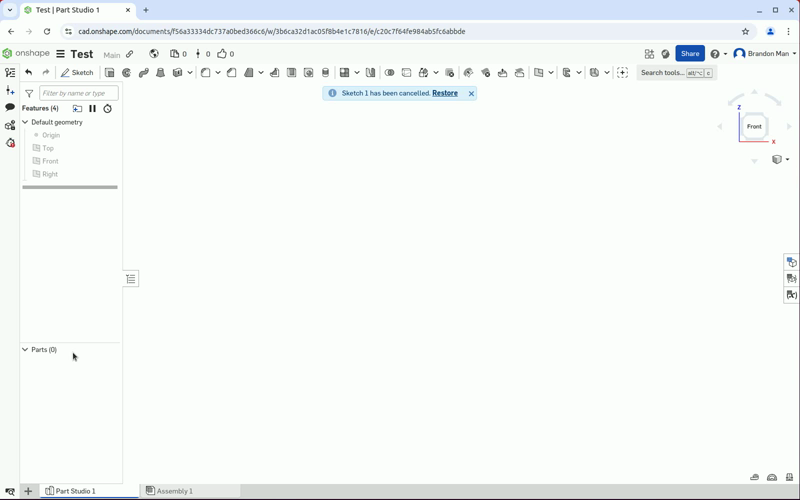
key(shift+y)
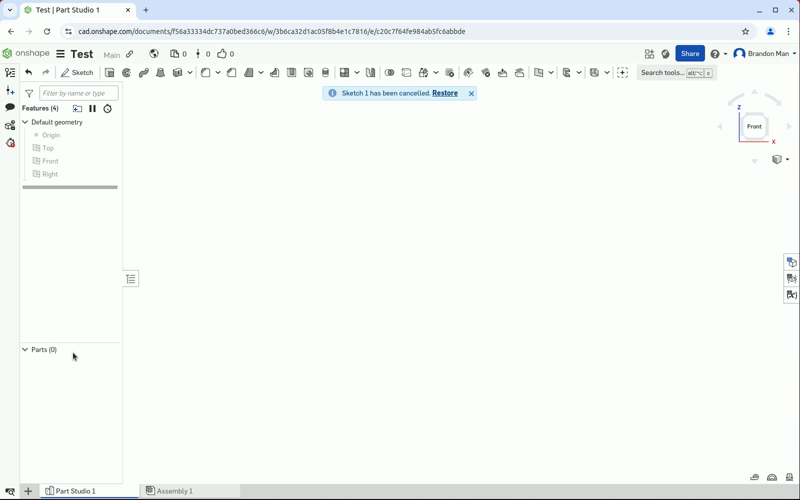
key(shift+s)
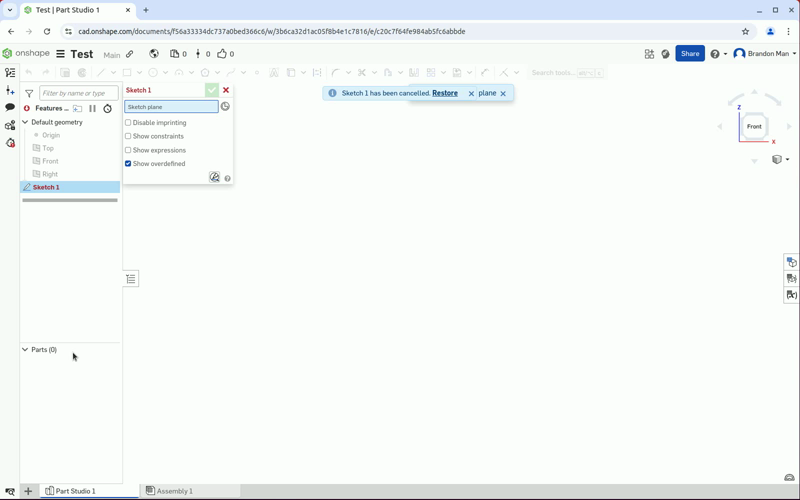
mouse_move(73, 163)
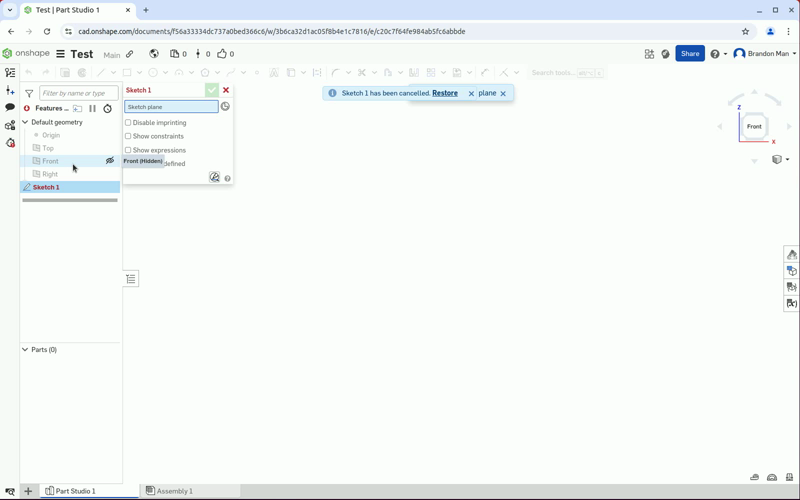
click(73, 163)
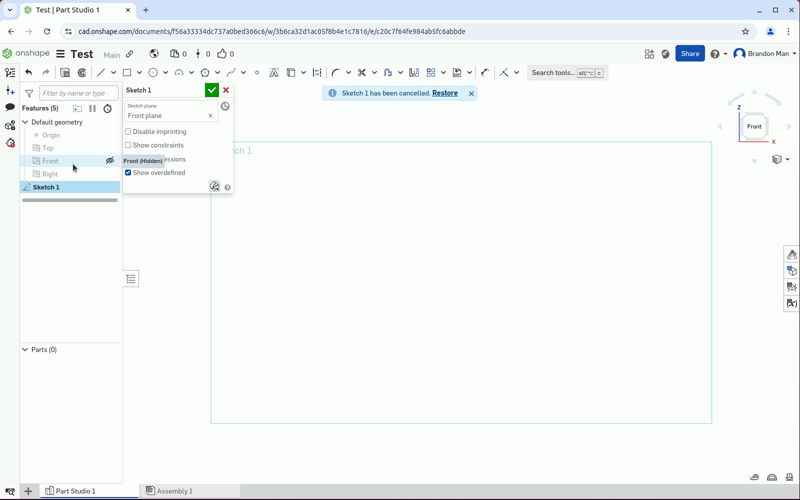
mouse_move(73, 352)
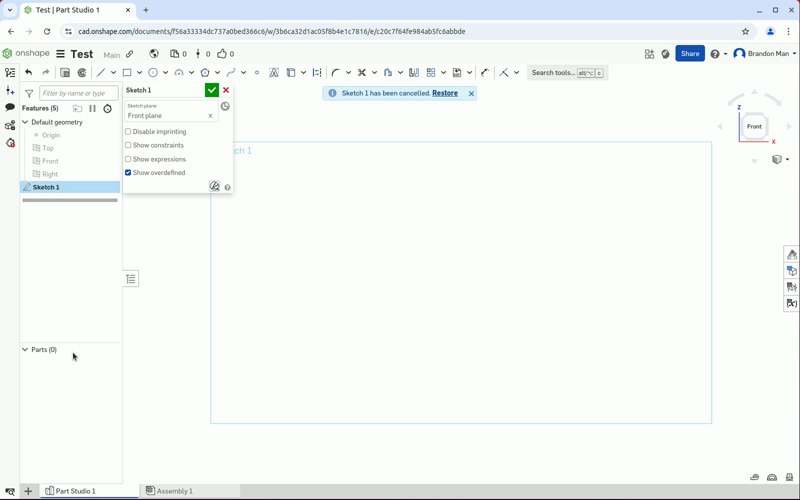
key(y)
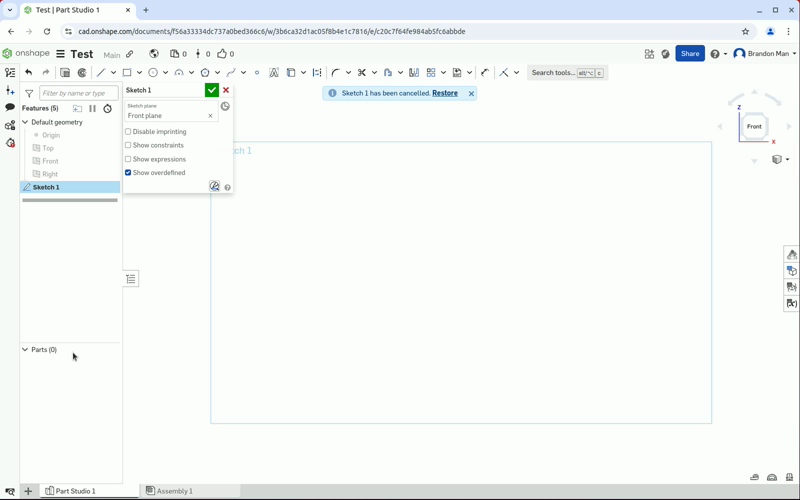
key(c)
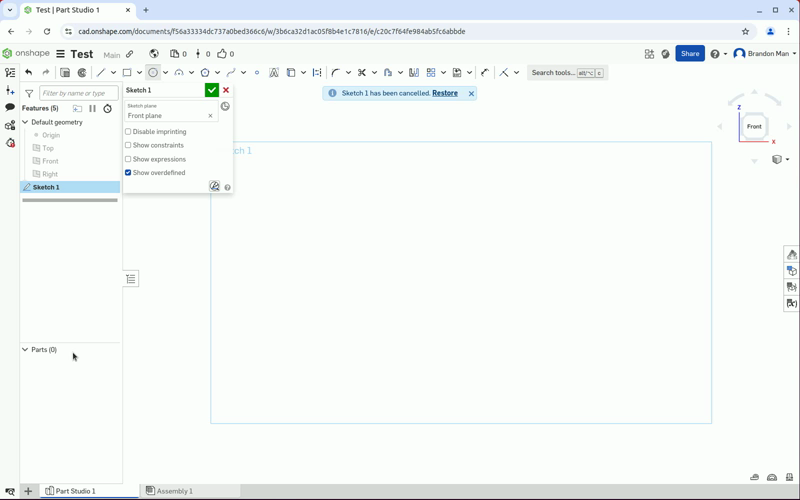
key_down(shift)
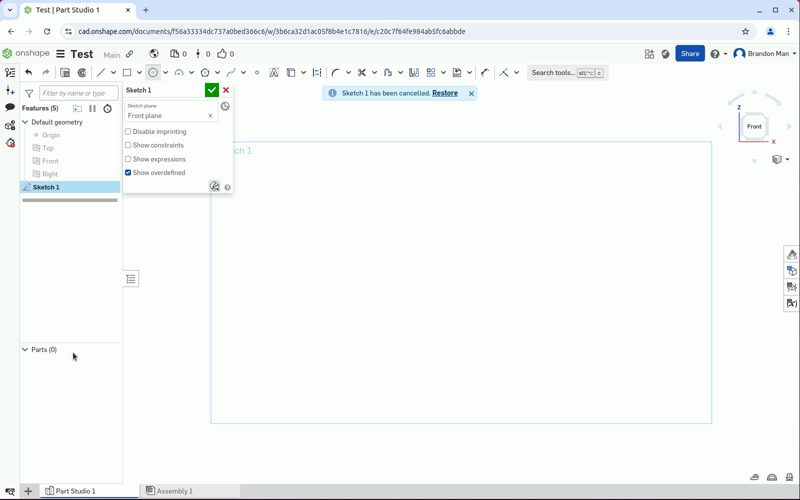
mouse_move(461, 282)
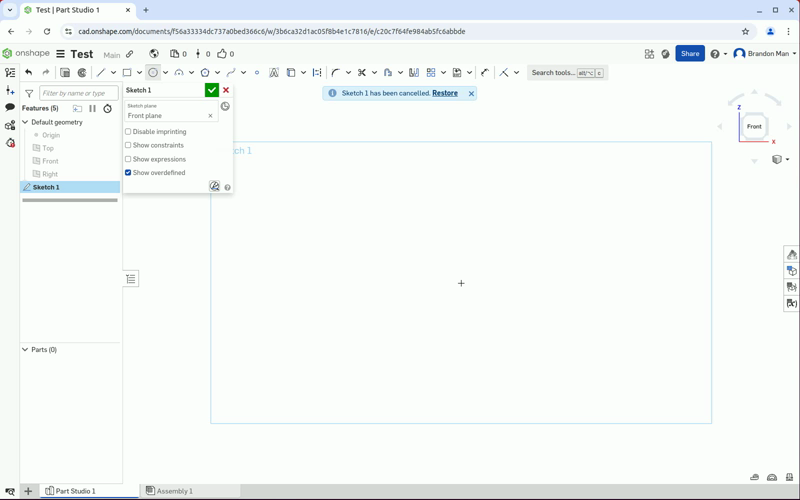
click(461, 282)
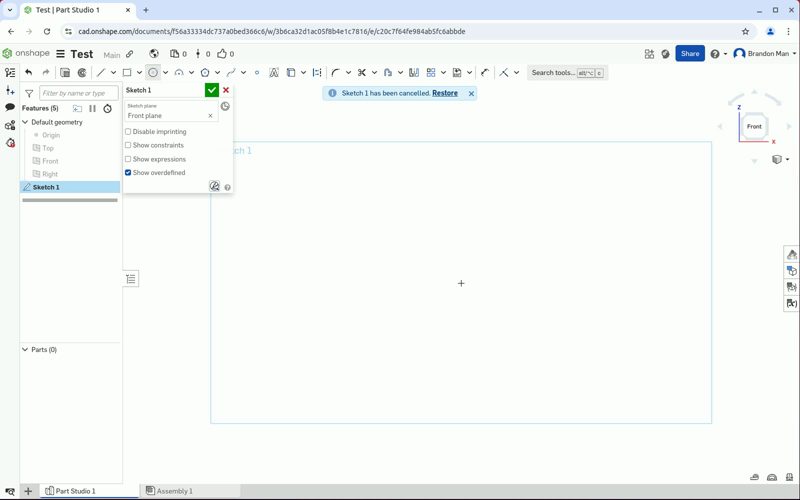
key_up(shift)
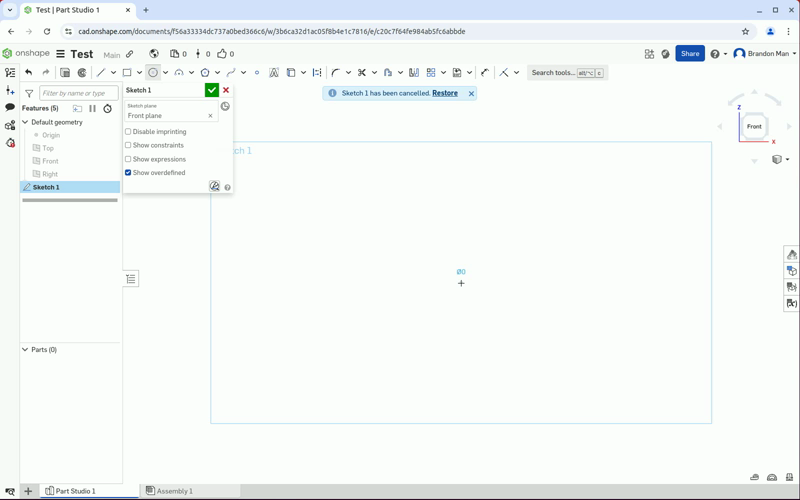
mouse_move(498, 282)
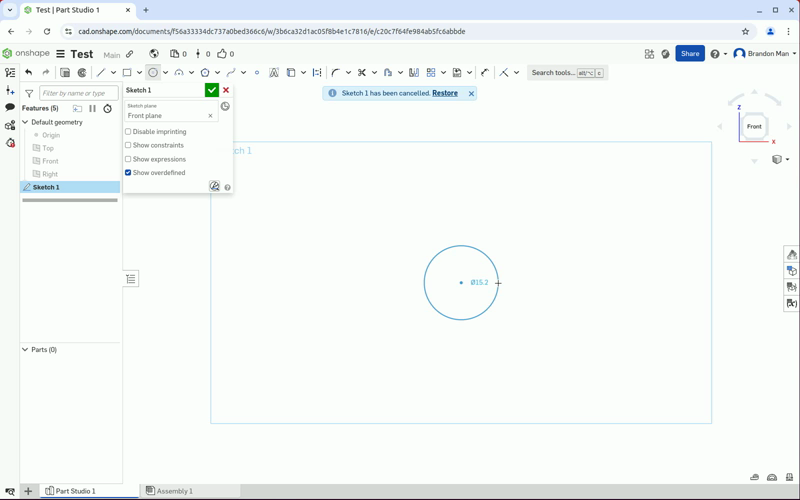
click(498, 282)
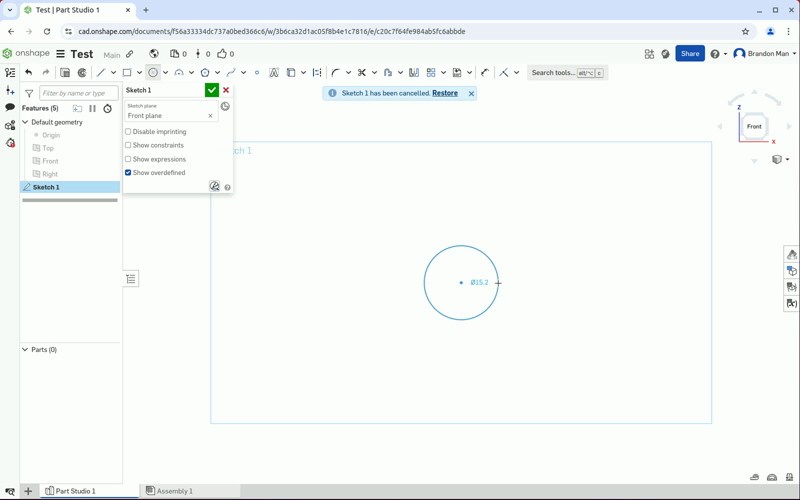
key(esc)
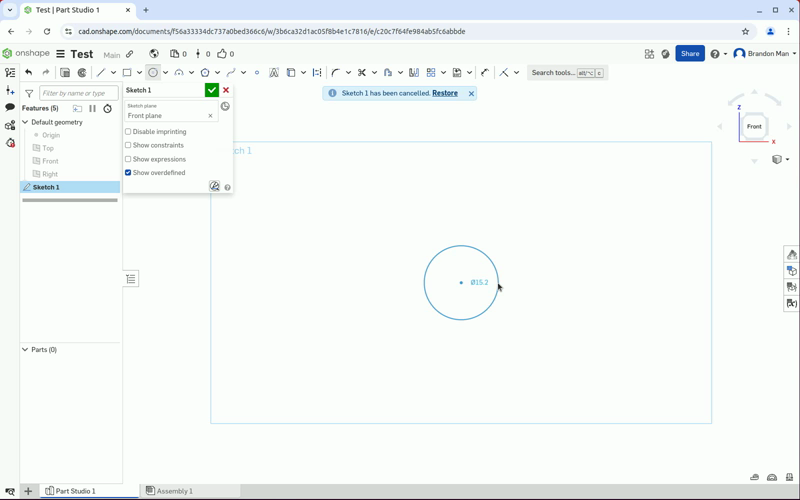
key(c)
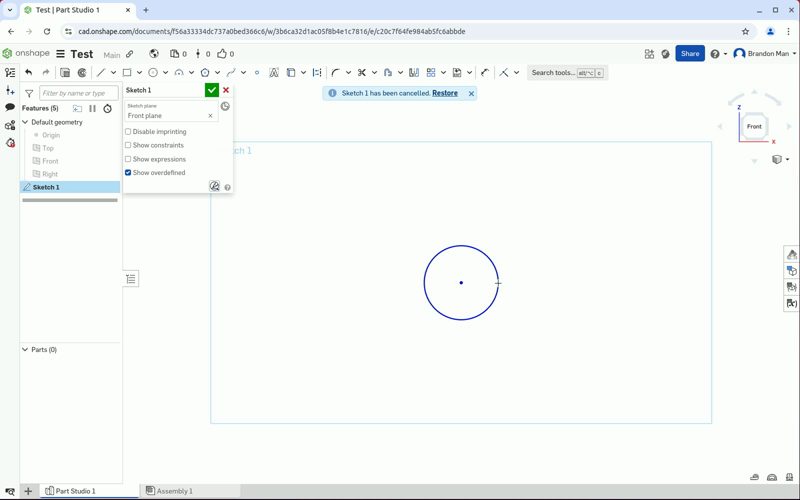
key_down(shift)
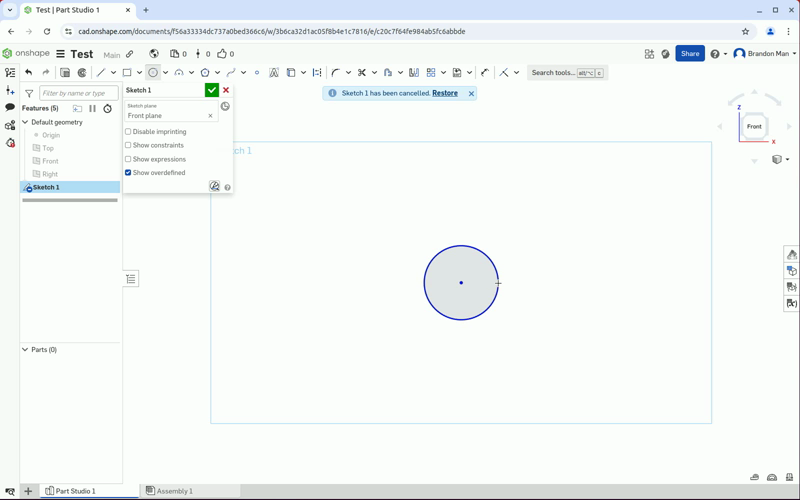
mouse_move(461, 282)
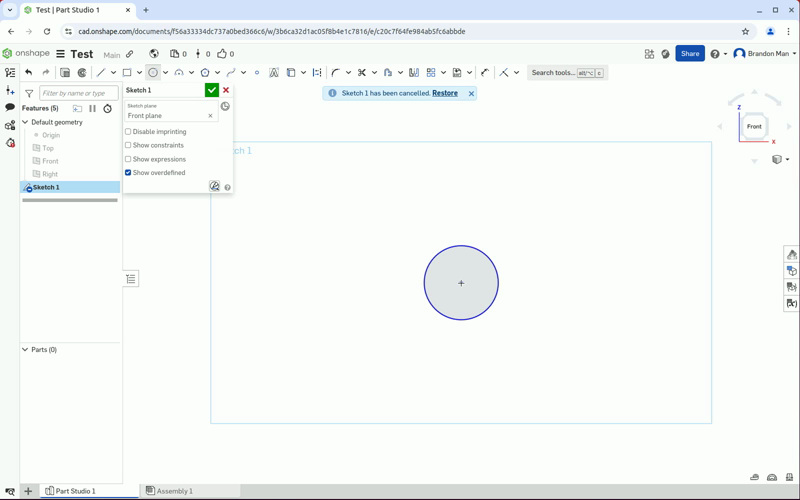
click(461, 282)
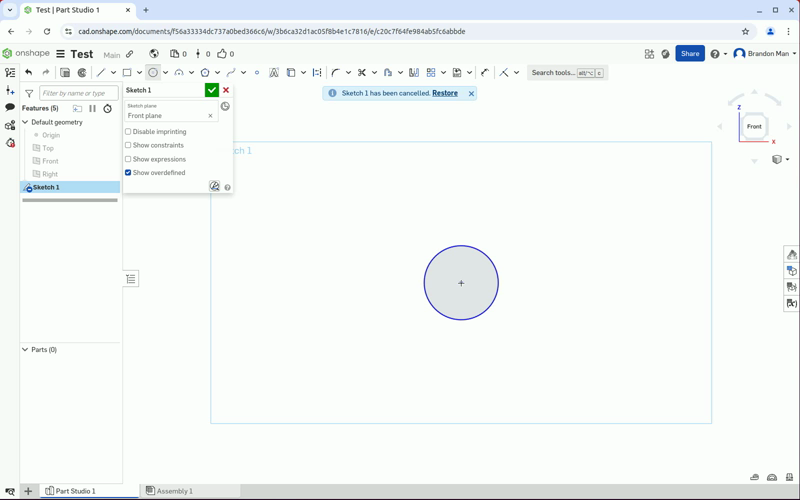
key_up(shift)
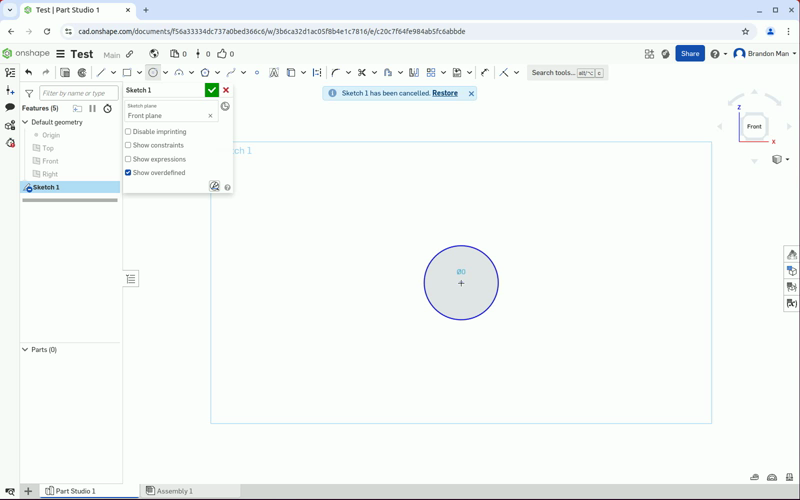
mouse_move(480, 282)
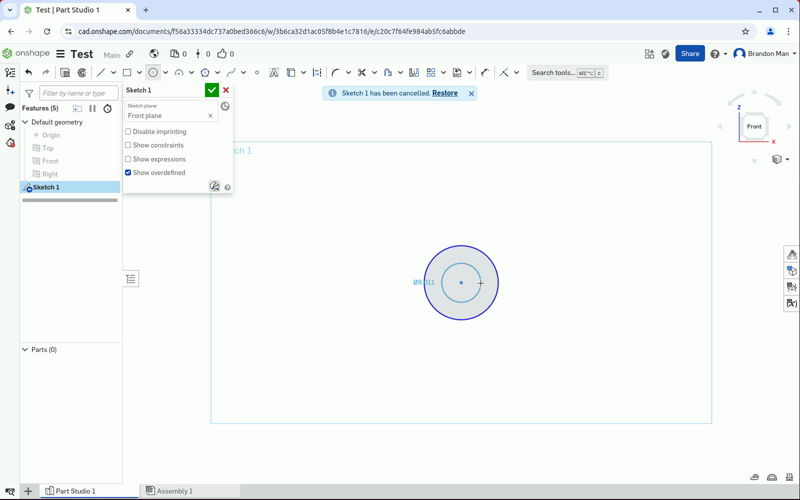
click(480, 282)
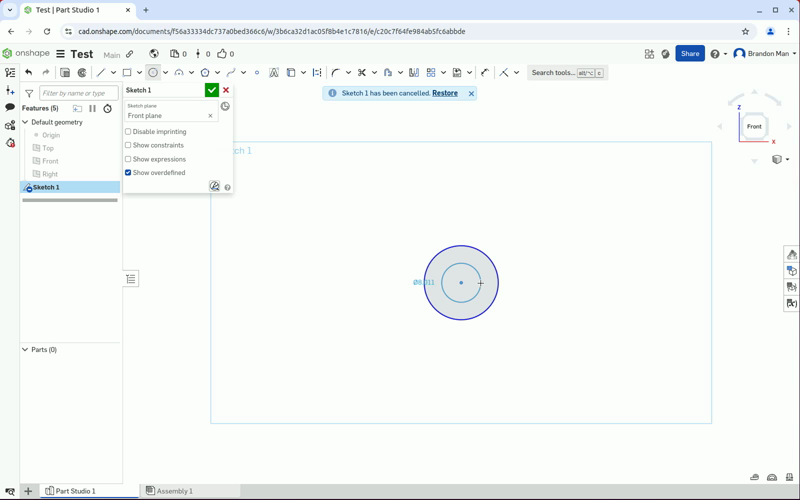
key(esc)
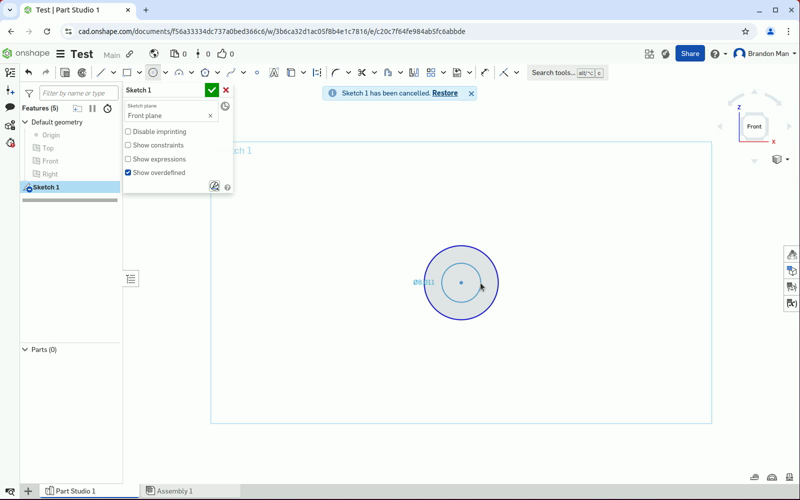
mouse_move(445, 259)
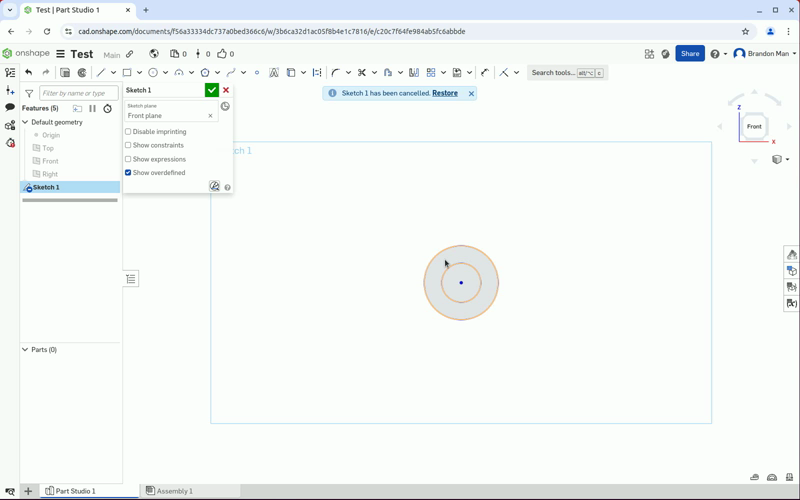
click(445, 259)
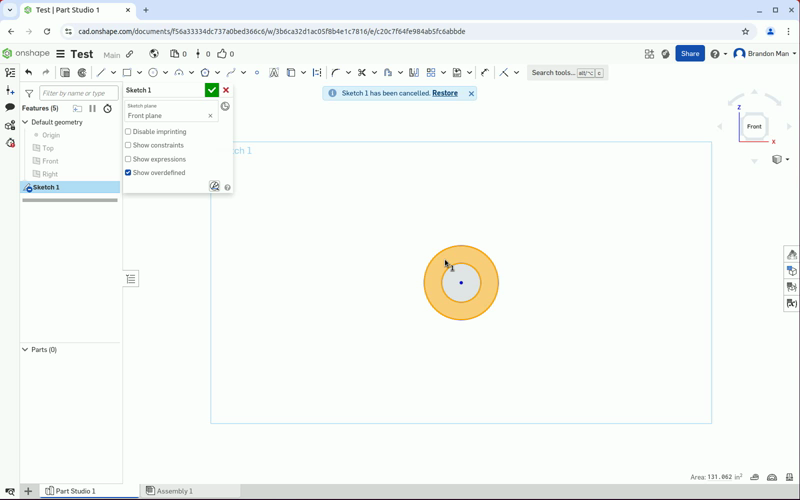
mouse_move(73, 352)
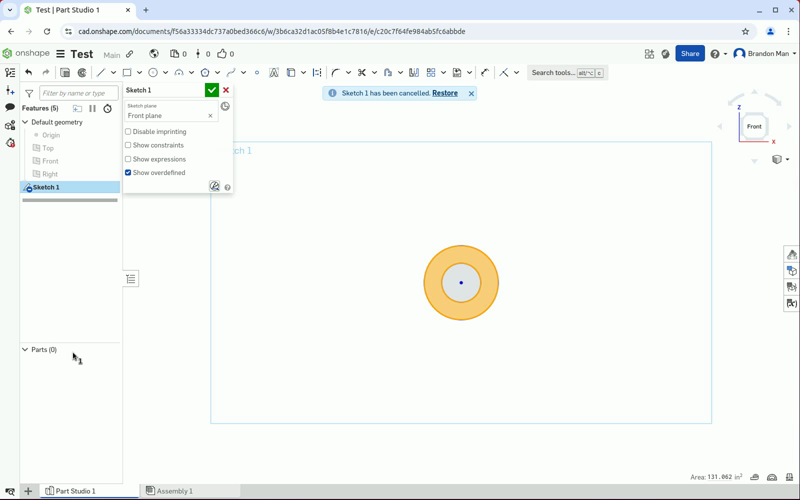
key(shift+y)
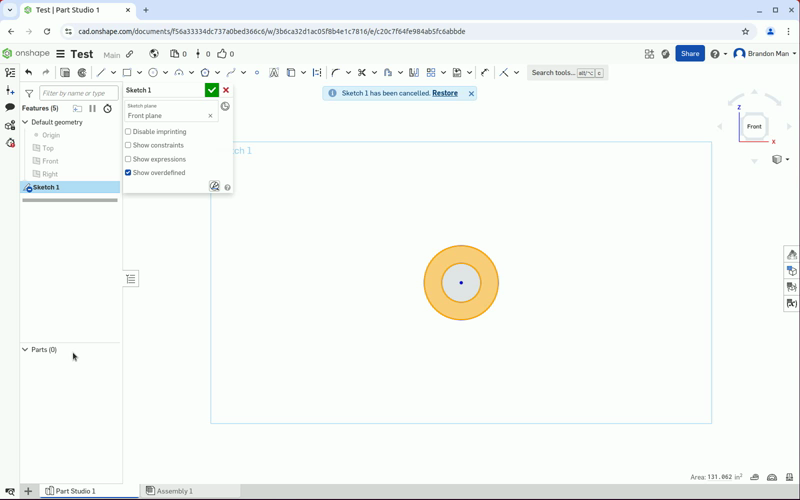
key(shift+e)
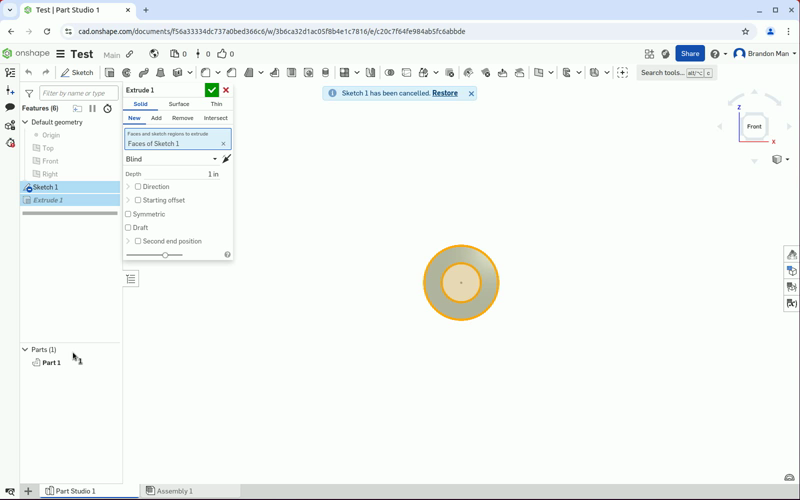
mouse_move(143, 106)
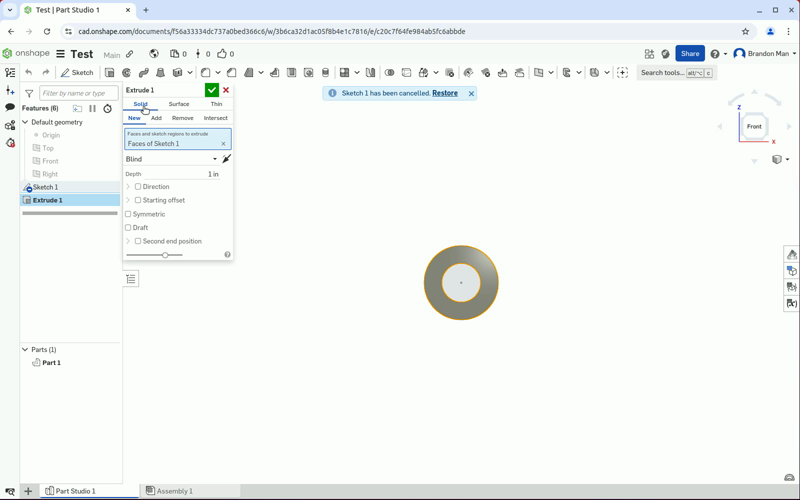
click(143, 106)
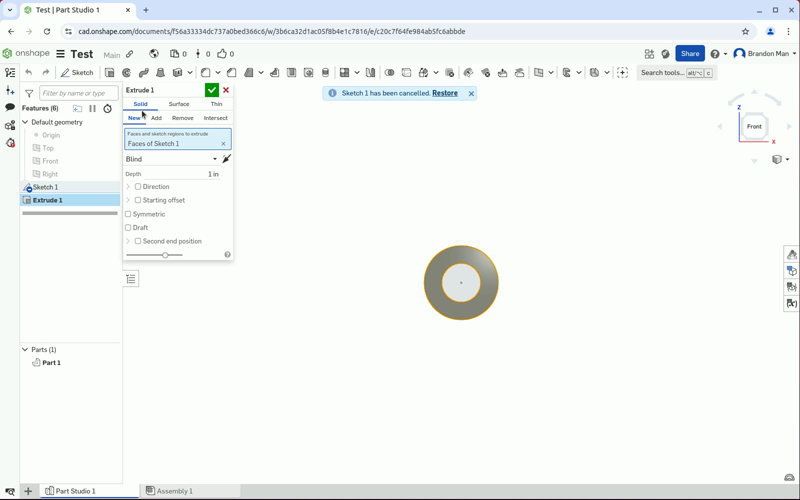
mouse_move(137, 120)
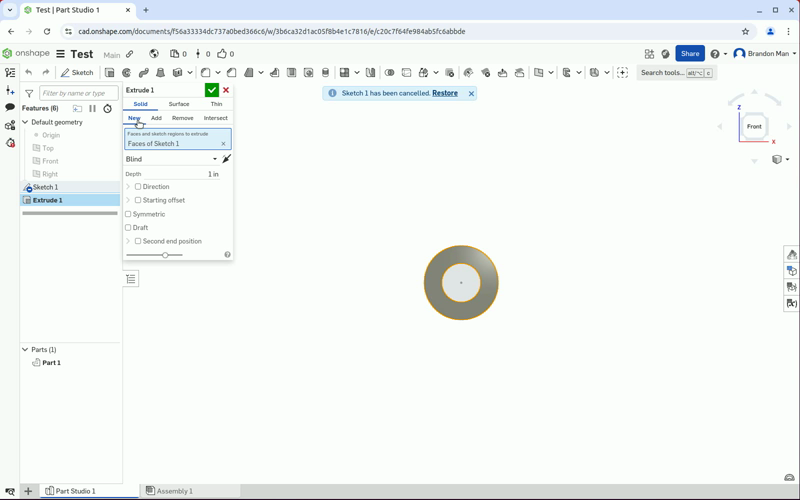
click(137, 120)
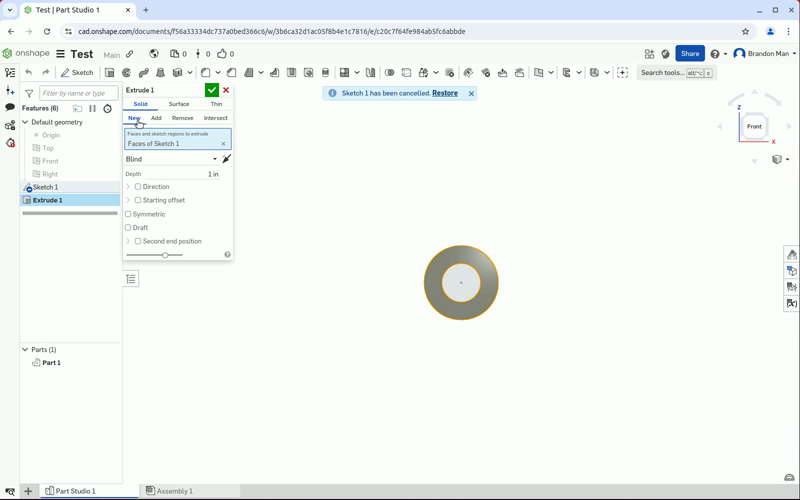
key(tab, 4)
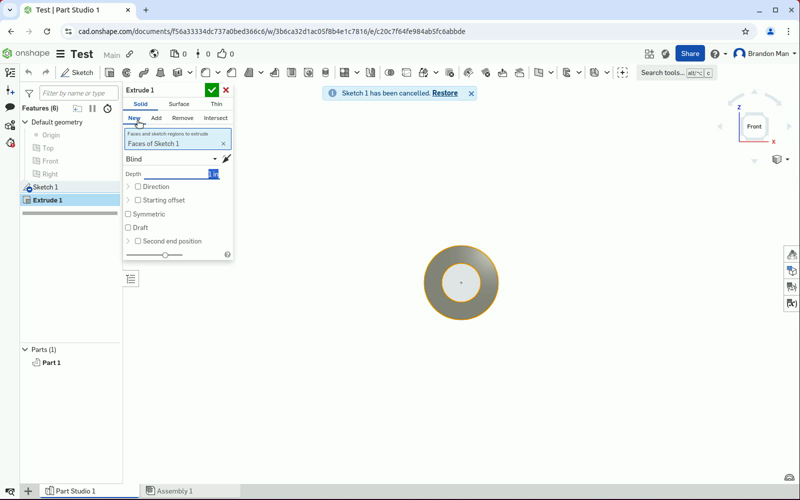
text(2.648)
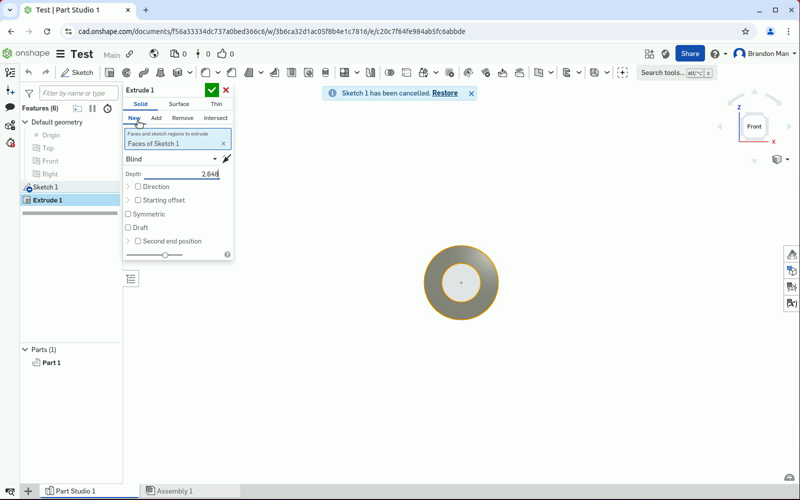
key(enter)
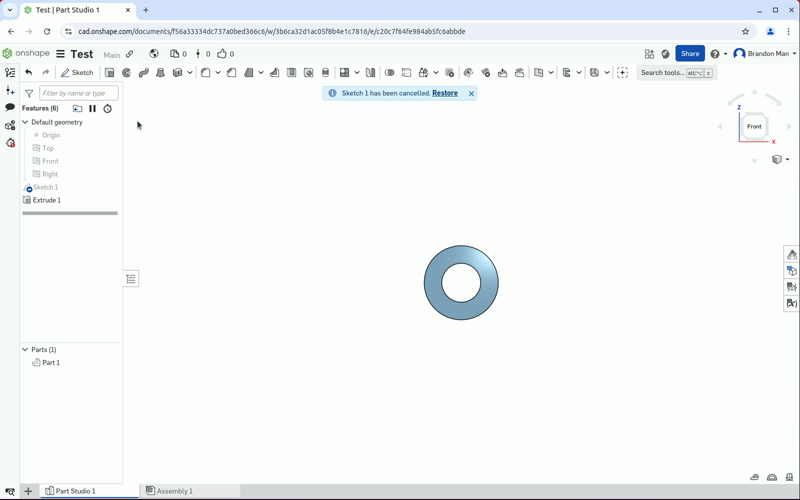
key(shift+h)
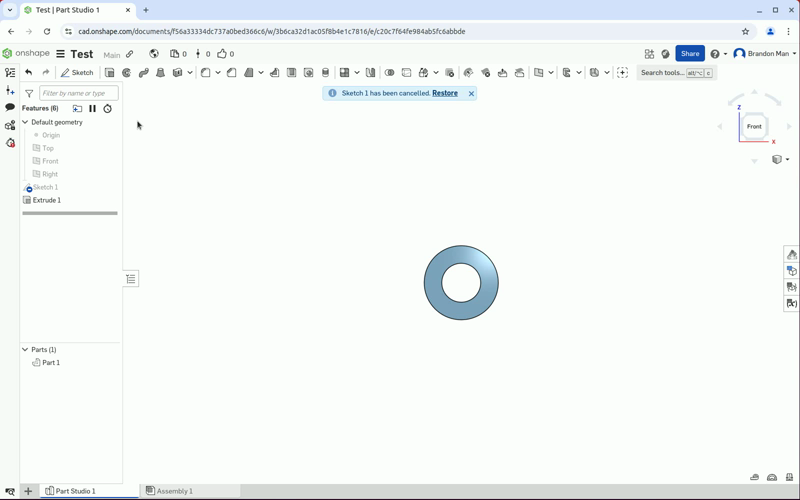
key(shift+h)
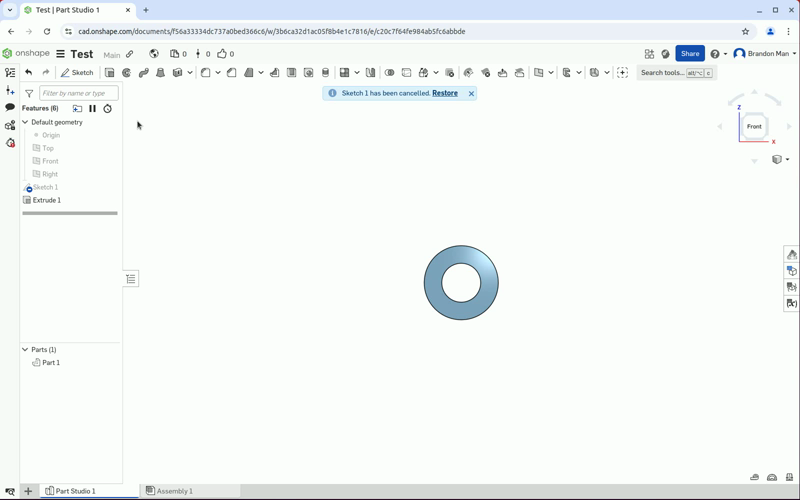
mouse_move(73, 189)
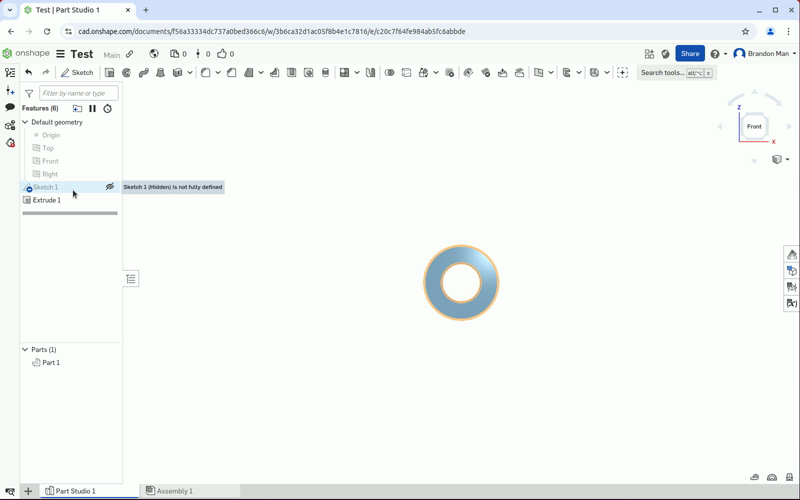
click(73, 189)
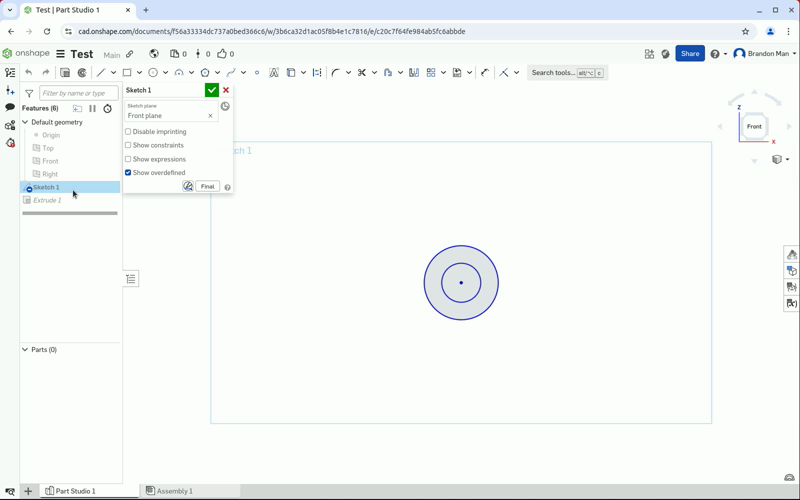
mouse_move(229, 92)
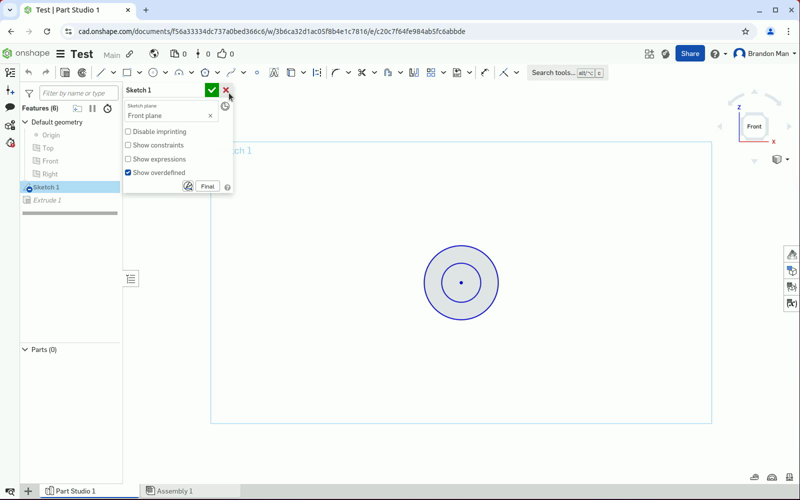
click(229, 92)
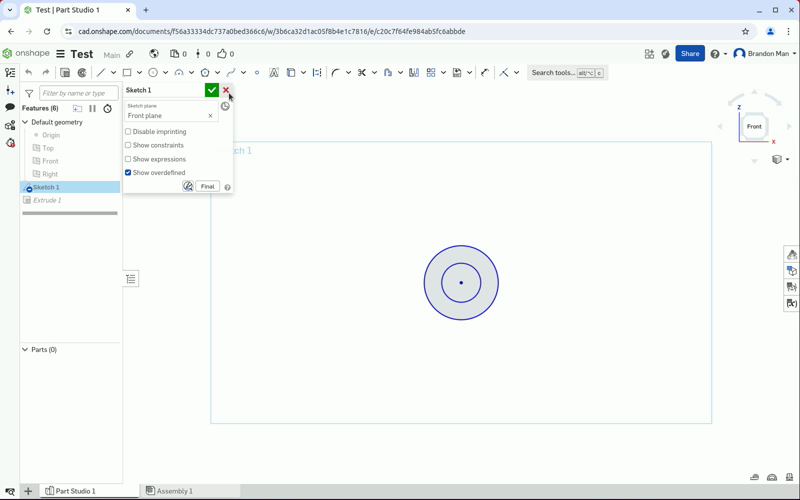
key(shift+s)
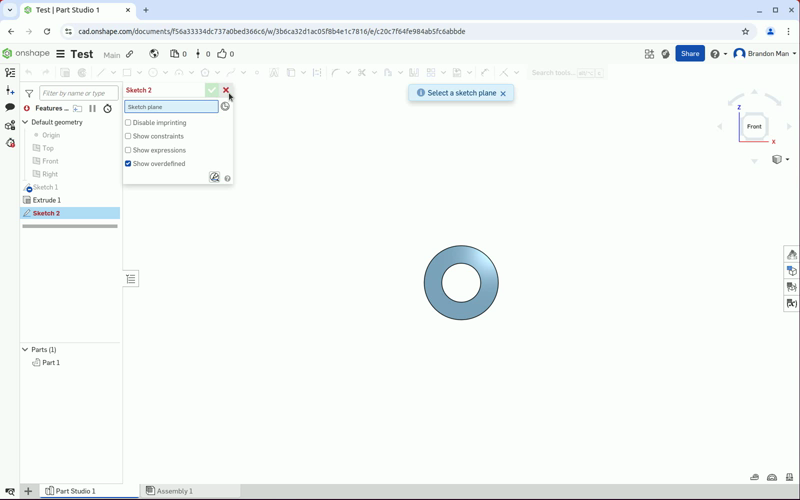
mouse_move(73, 163)
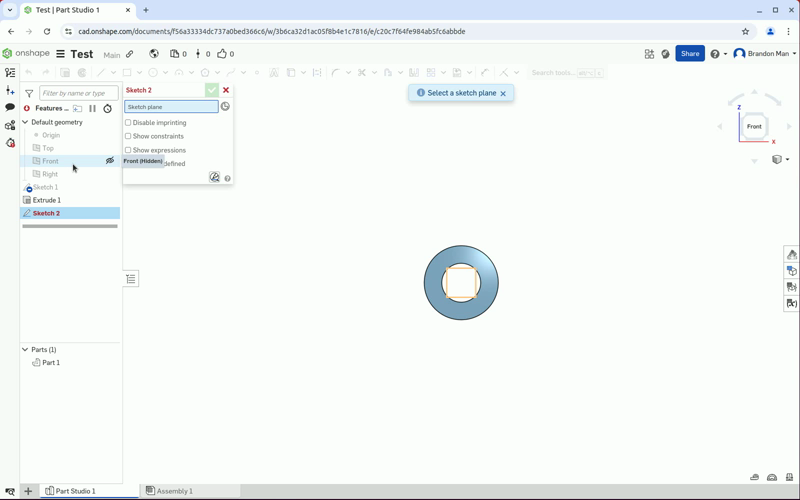
click(73, 163)
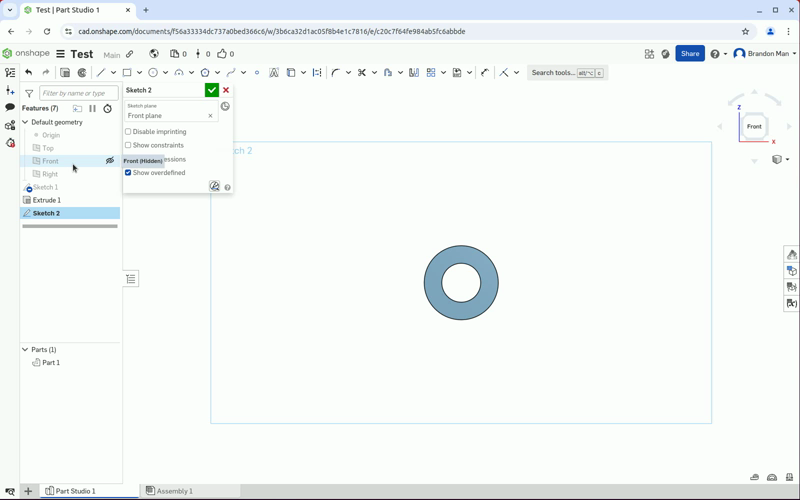
mouse_move(73, 352)
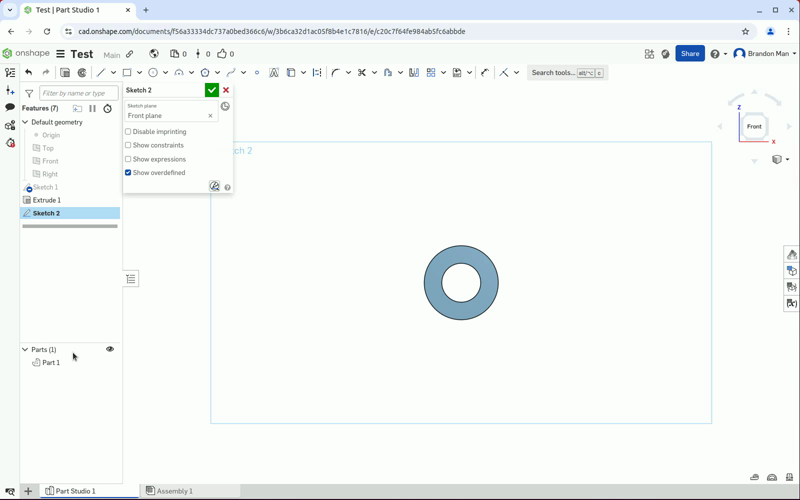
key(y)
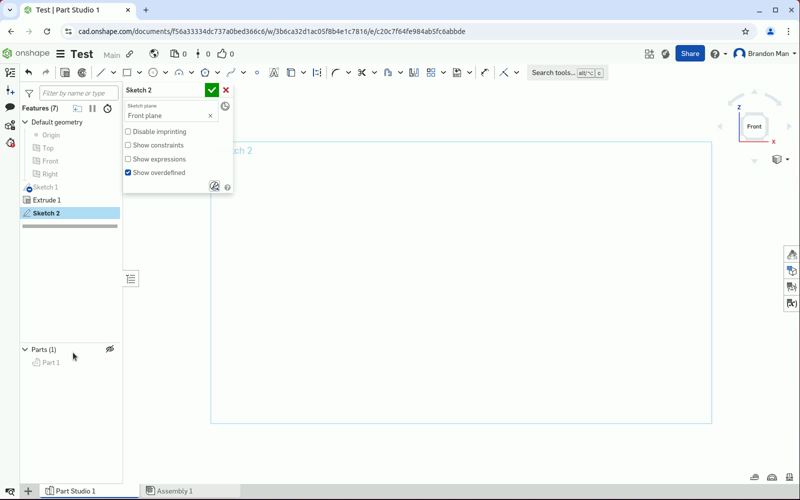
key(l)
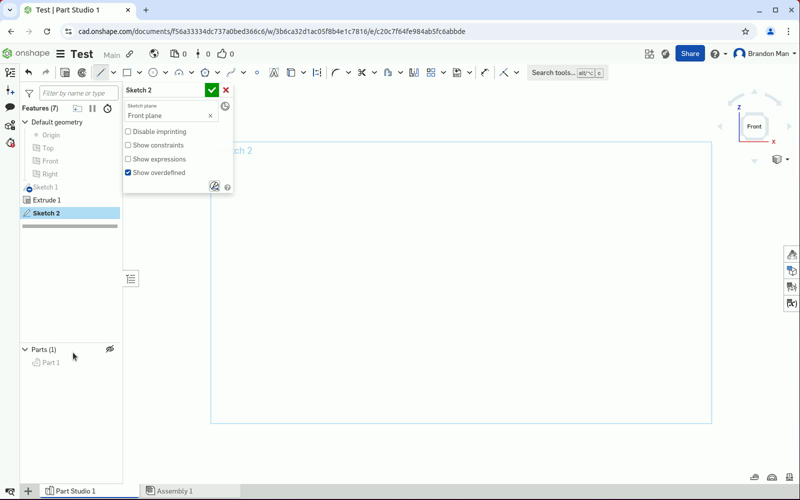
key_down(shift)
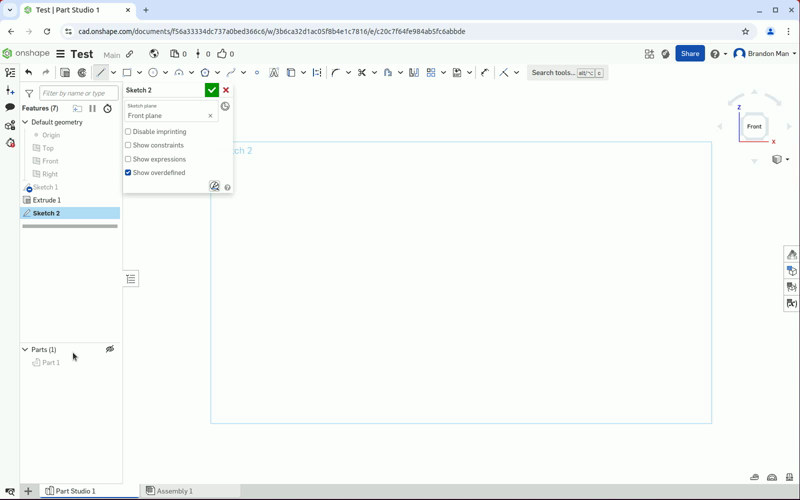
mouse_move(468, 318)
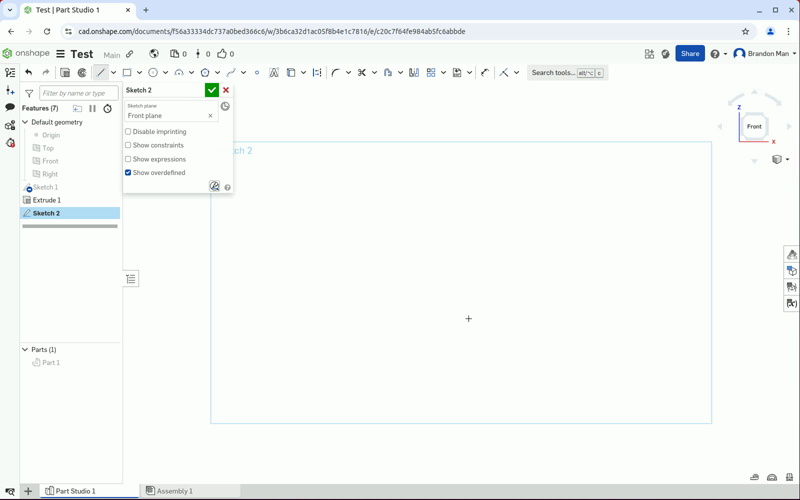
click(468, 318)
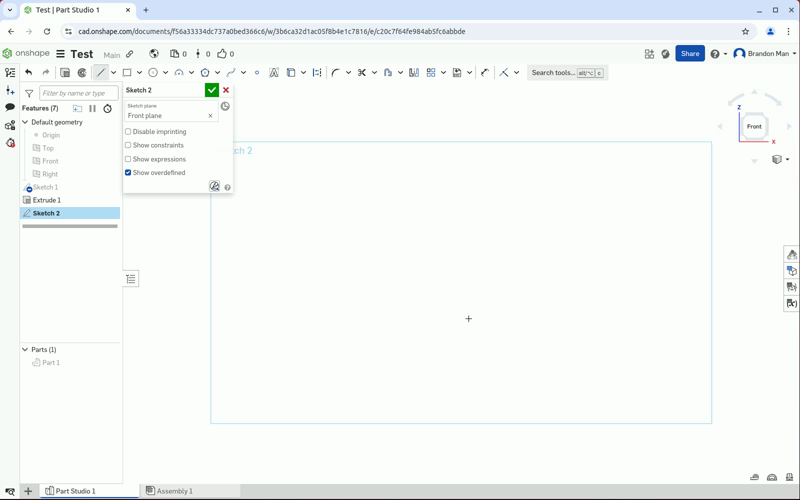
key_up(shift)
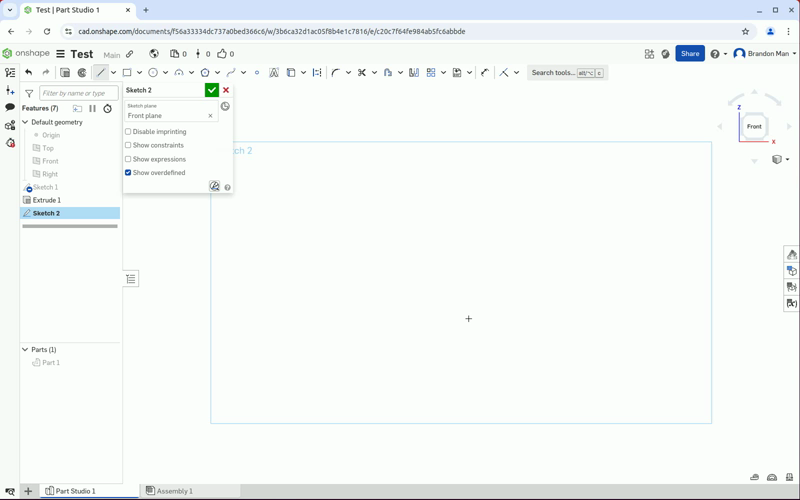
key_down(shift)
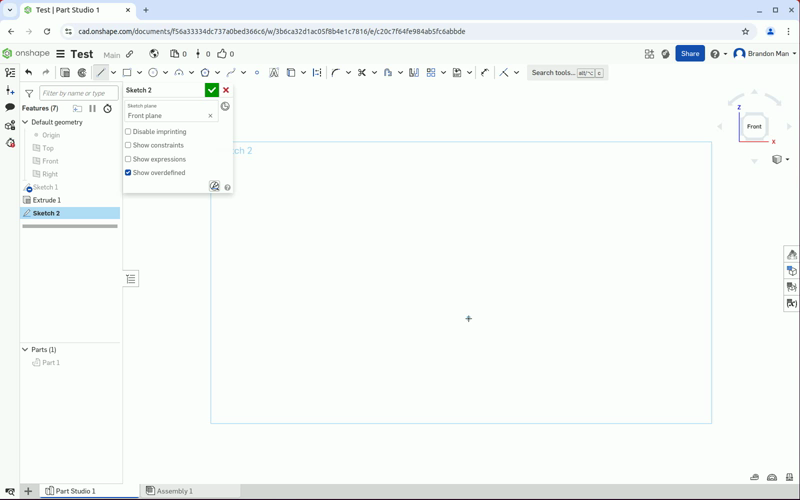
mouse_move(560, 296)
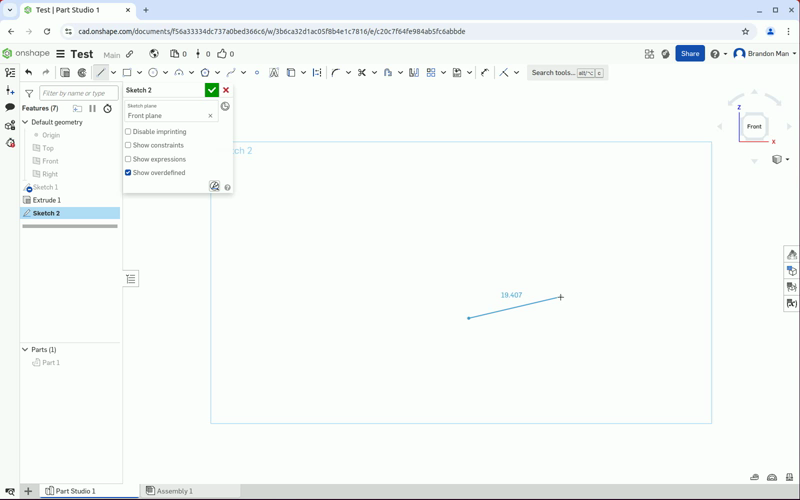
click(560, 296)
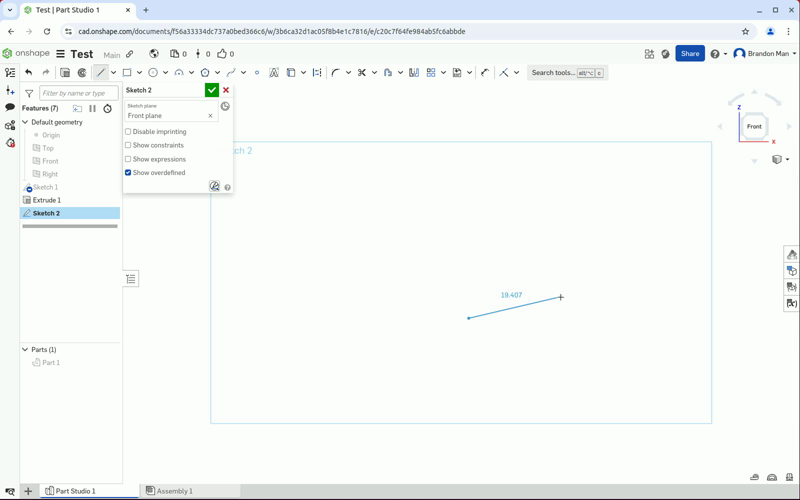
key_up(shift)
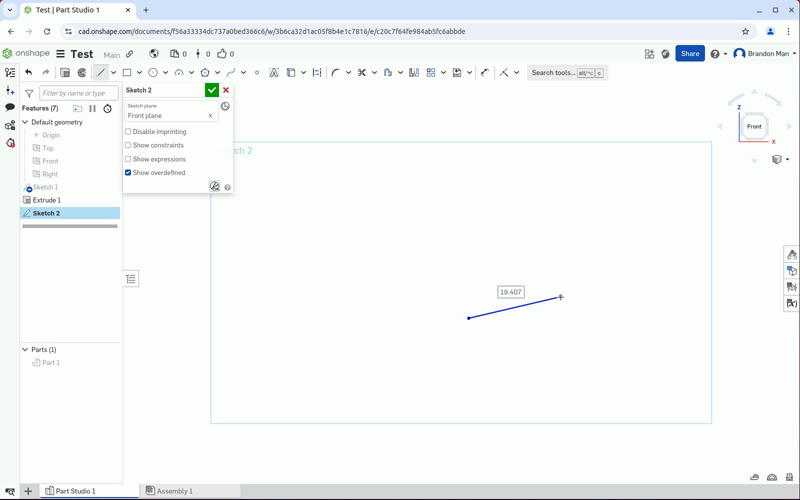
key(esc)
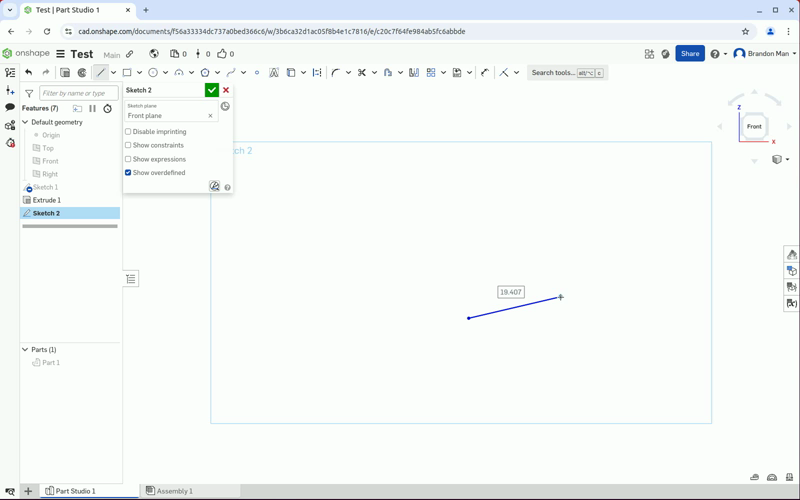
key(a)
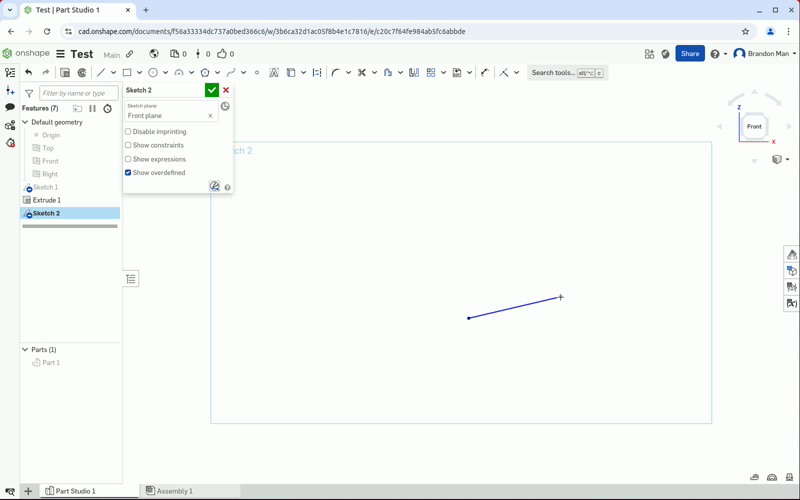
mouse_move(560, 296)
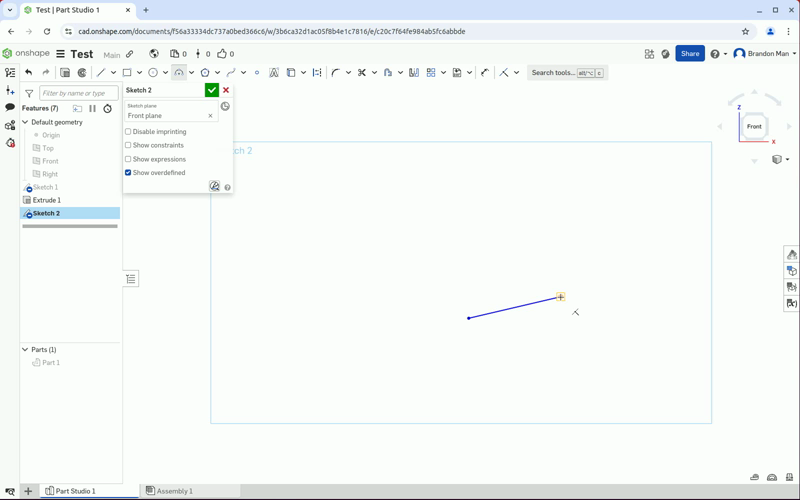
click(560, 296)
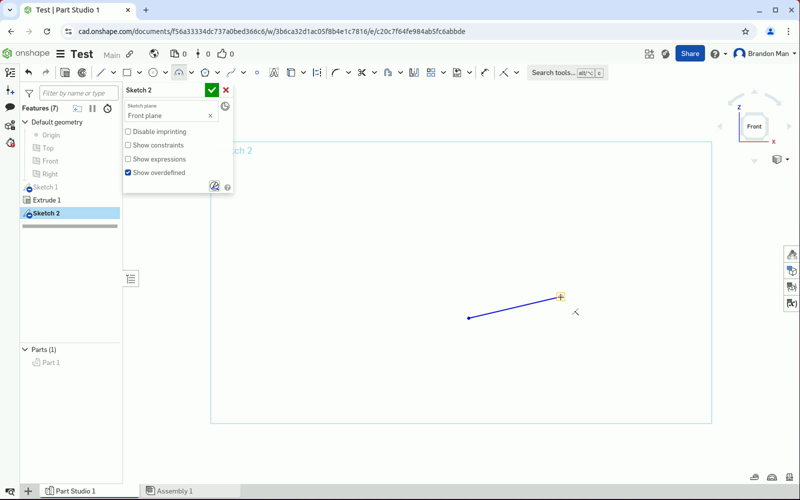
key_down(shift)
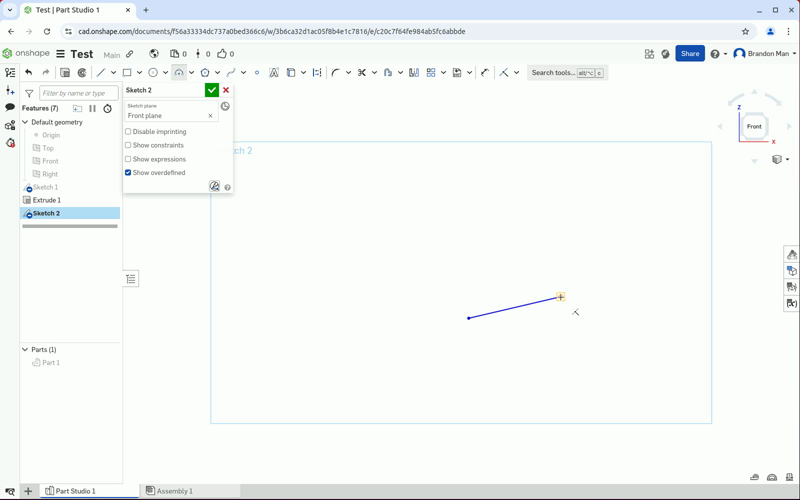
mouse_move(560, 267)
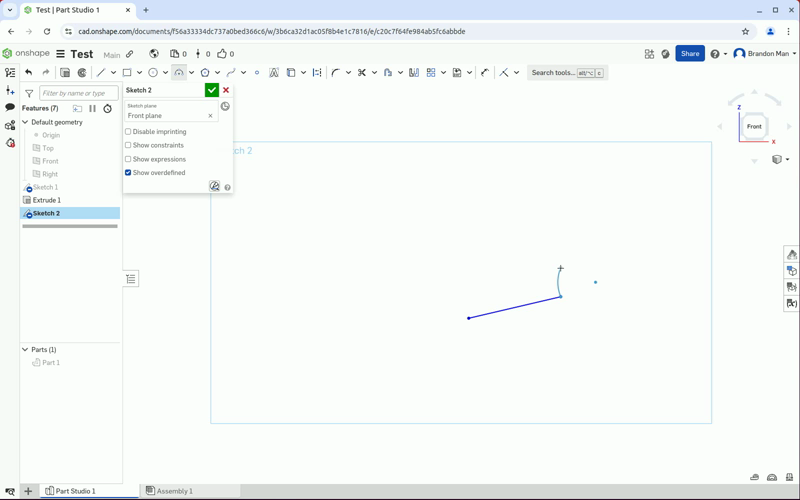
click(560, 267)
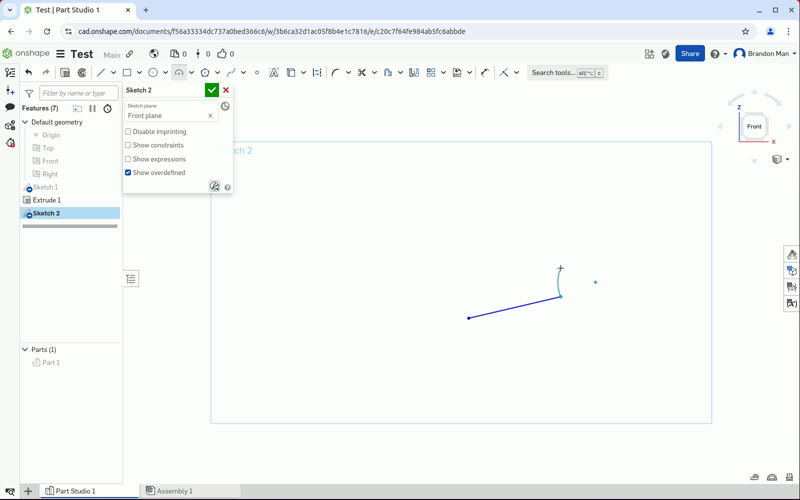
mouse_move(542, 282)
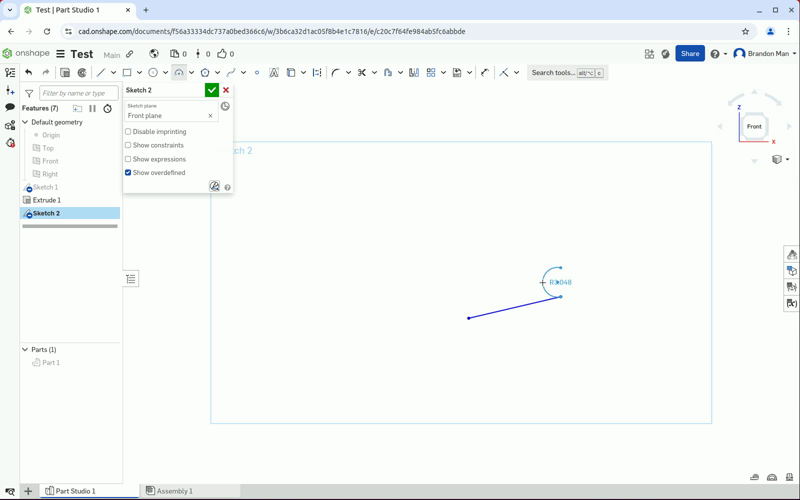
click(542, 282)
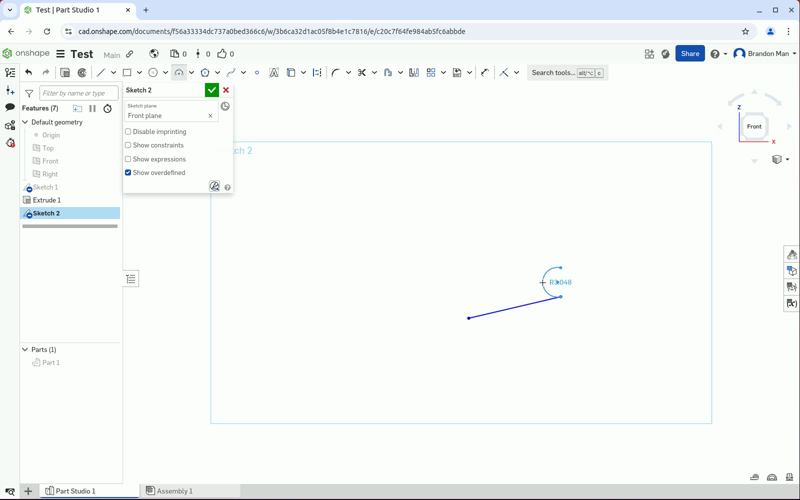
key_up(shift)
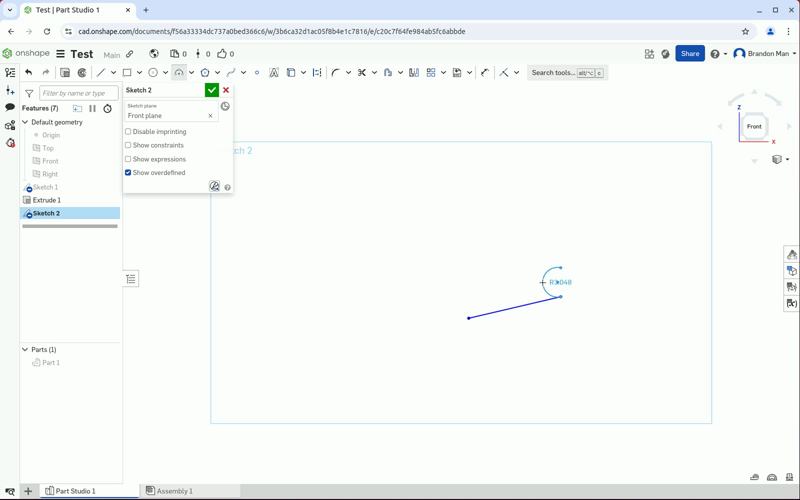
key(esc)
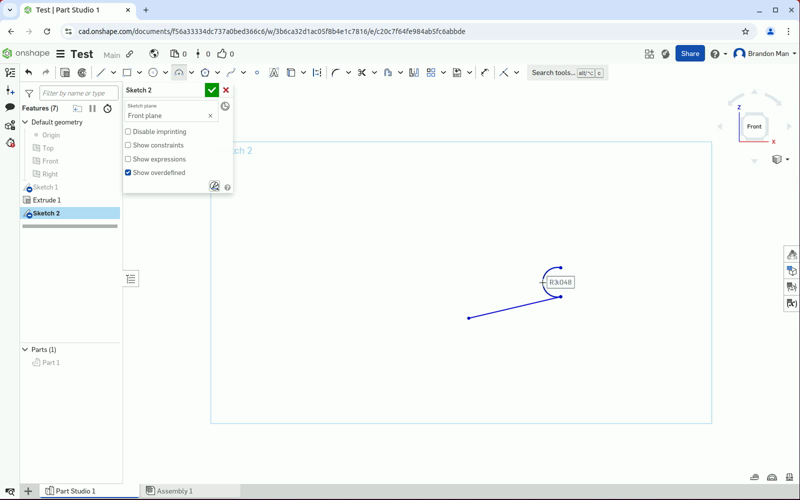
key(l)
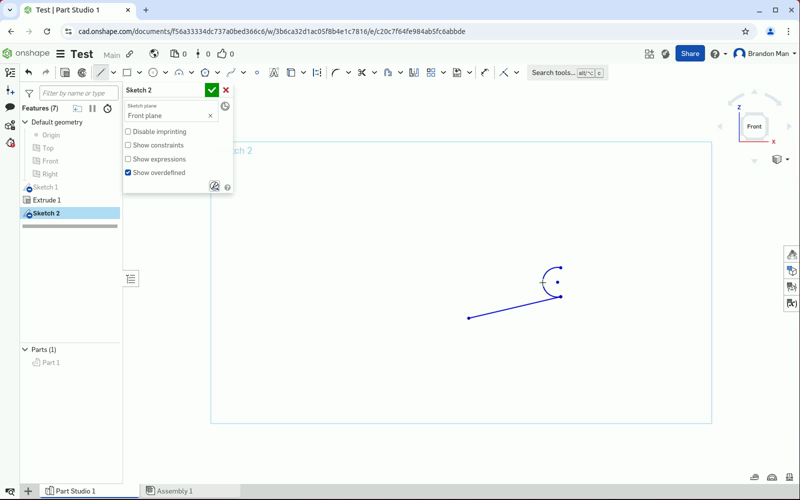
mouse_move(560, 267)
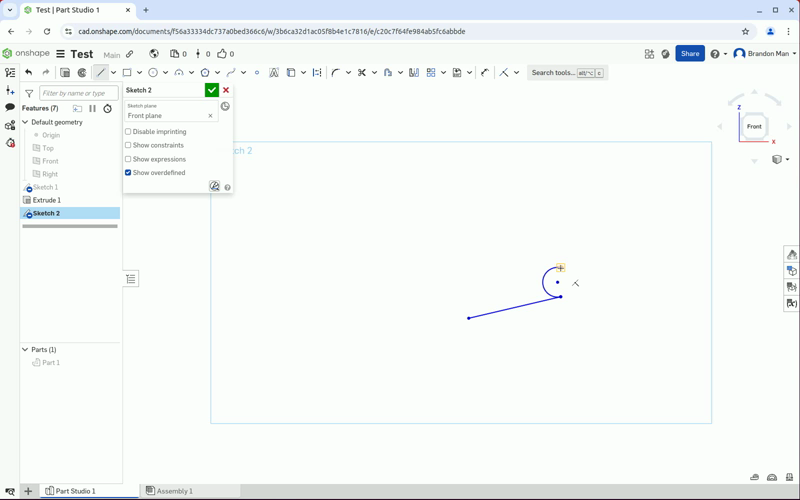
click(560, 267)
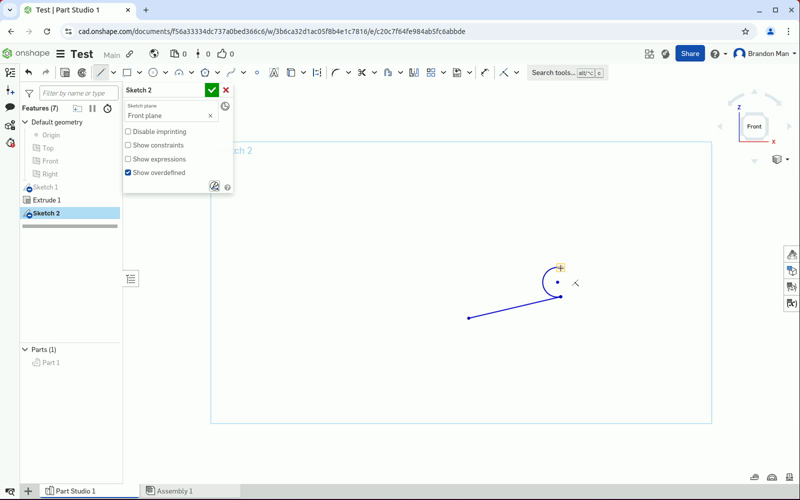
key_down(shift)
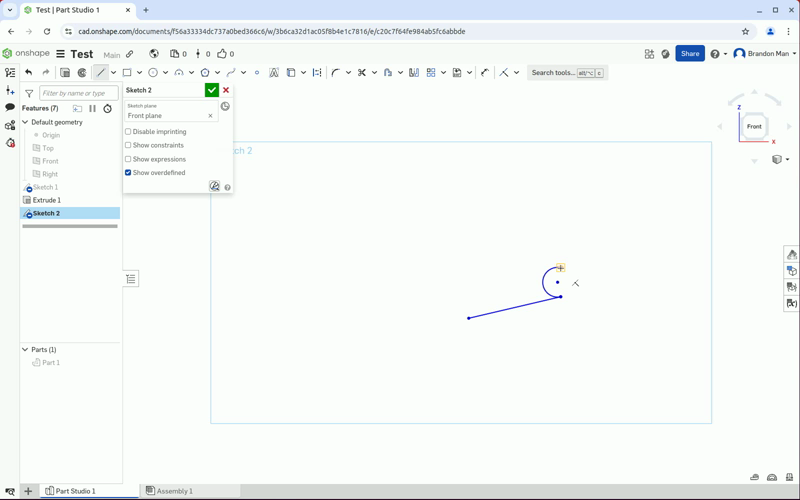
mouse_move(468, 246)
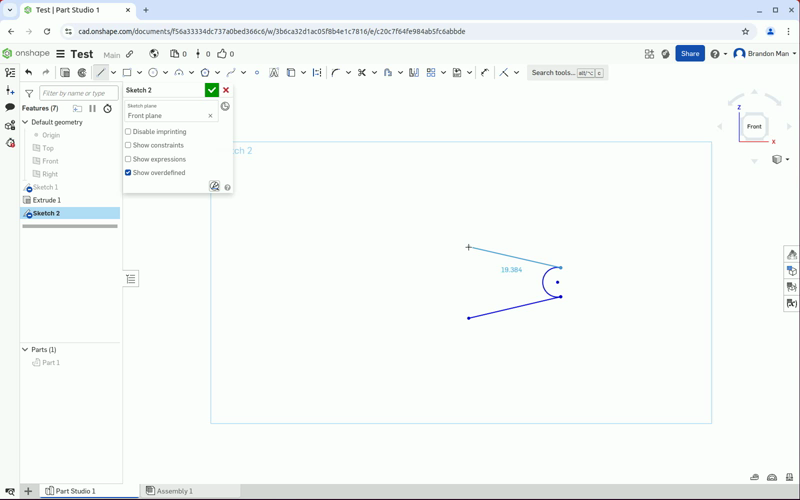
click(468, 246)
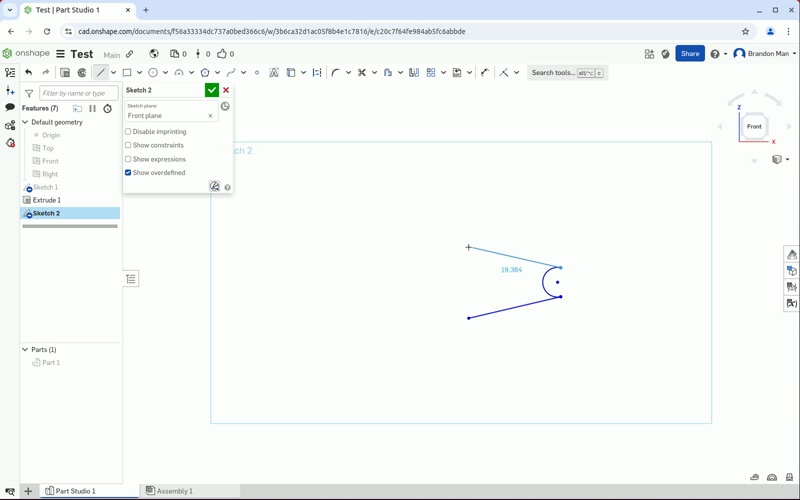
key_up(shift)
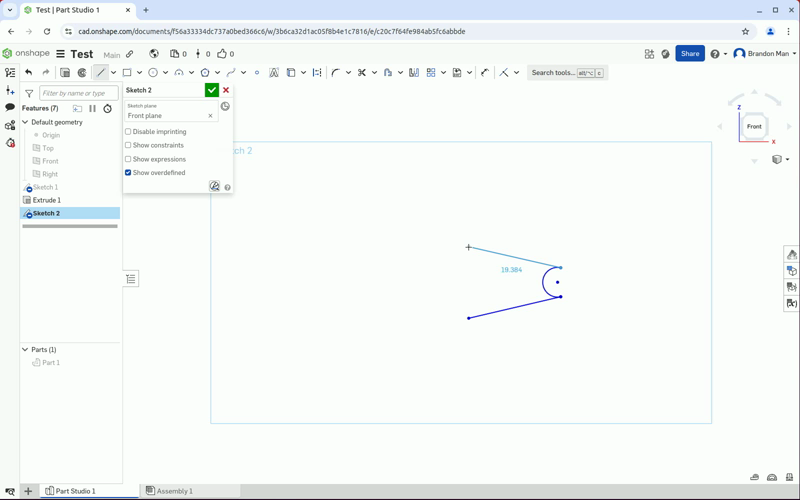
key(esc)
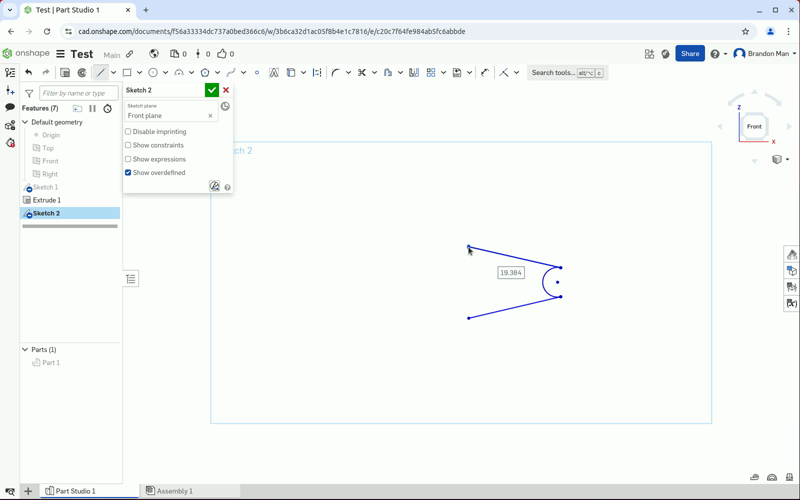
key(a)
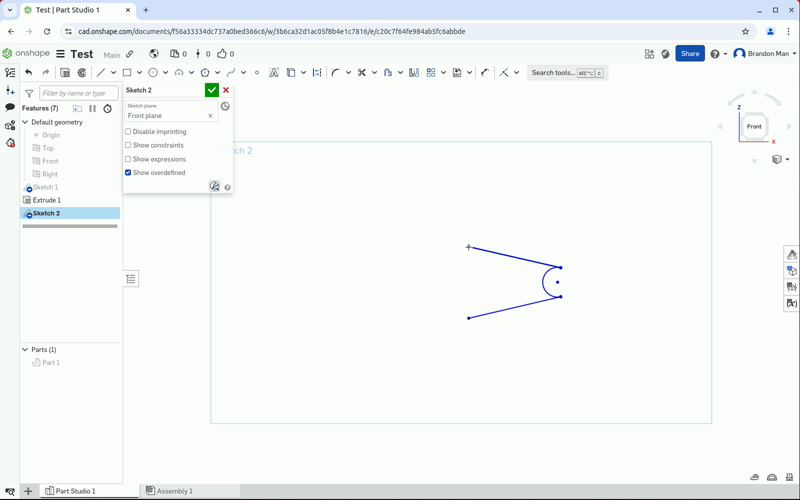
mouse_move(468, 246)
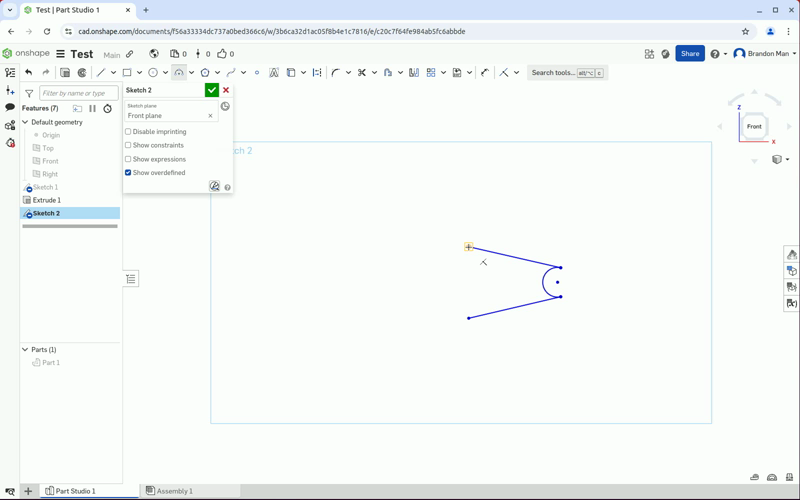
click(468, 246)
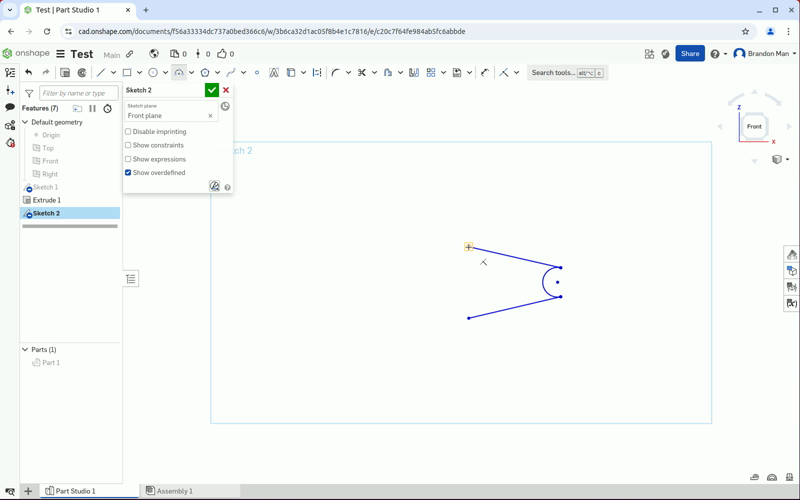
mouse_move(468, 318)
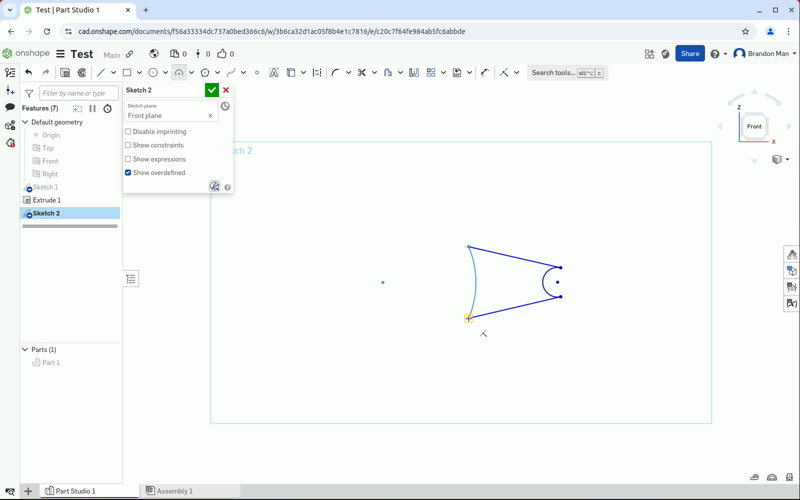
click(468, 318)
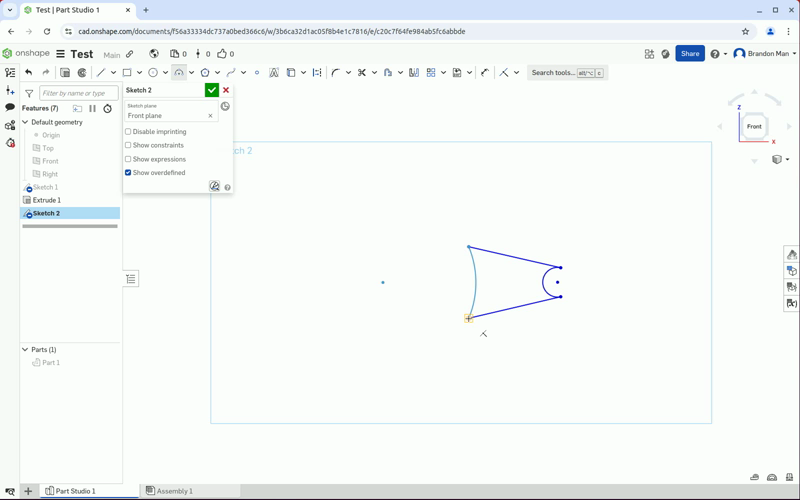
key_down(shift)
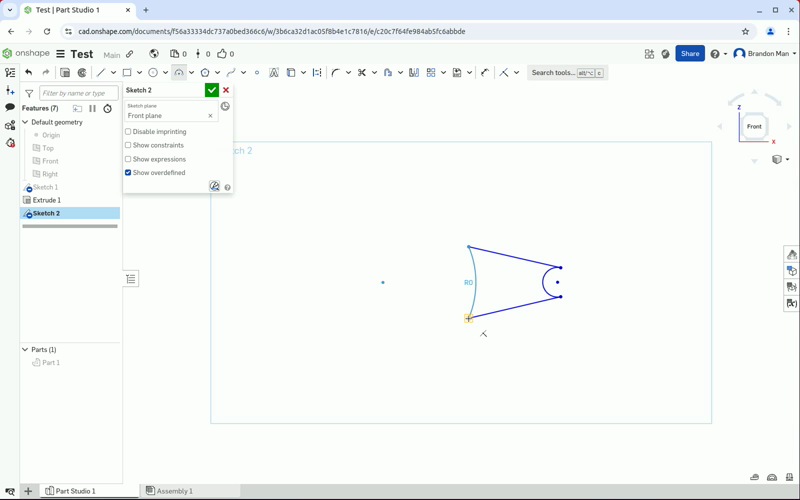
mouse_move(497, 282)
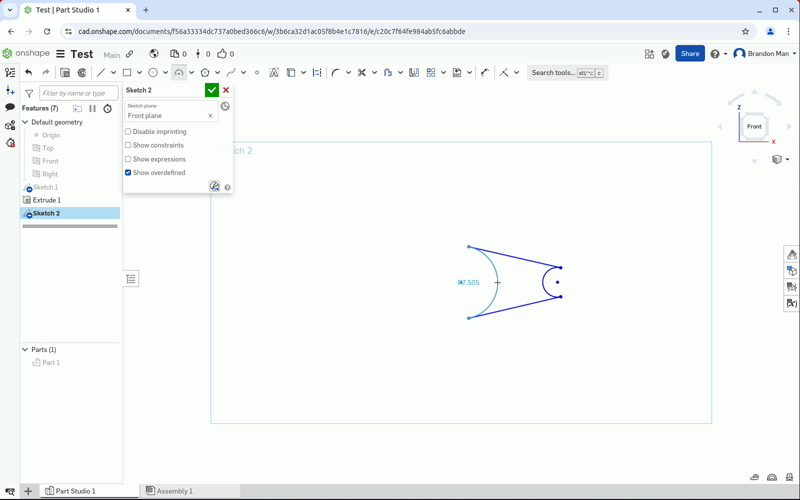
click(497, 282)
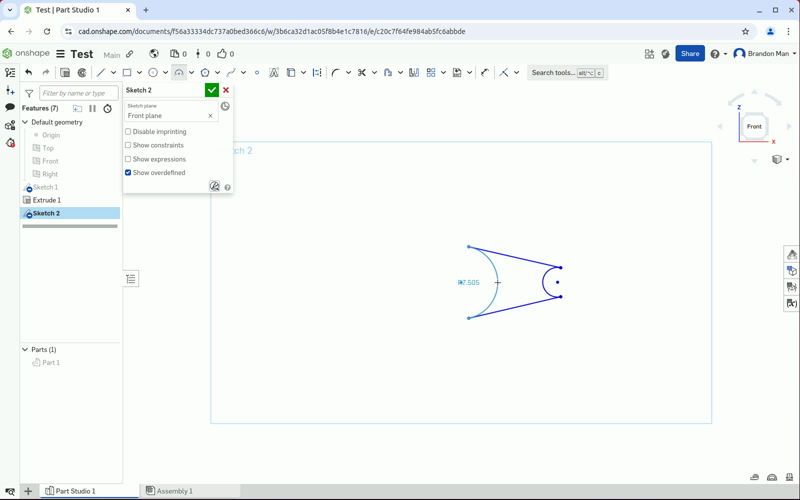
key_up(shift)
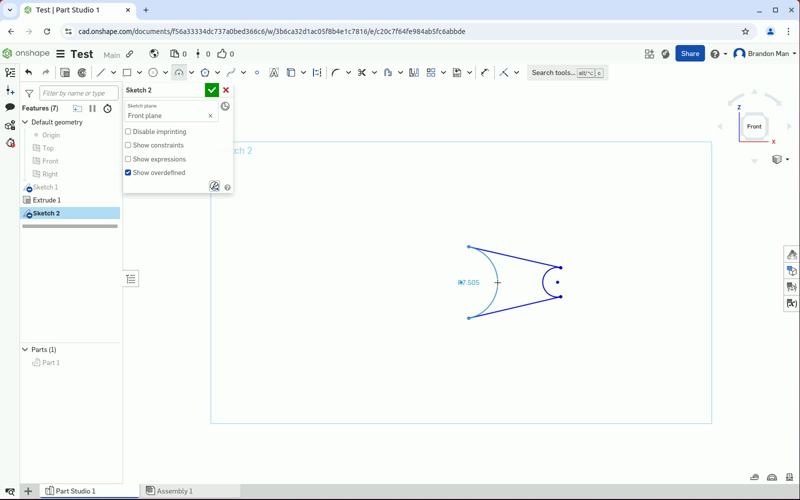
key(esc)
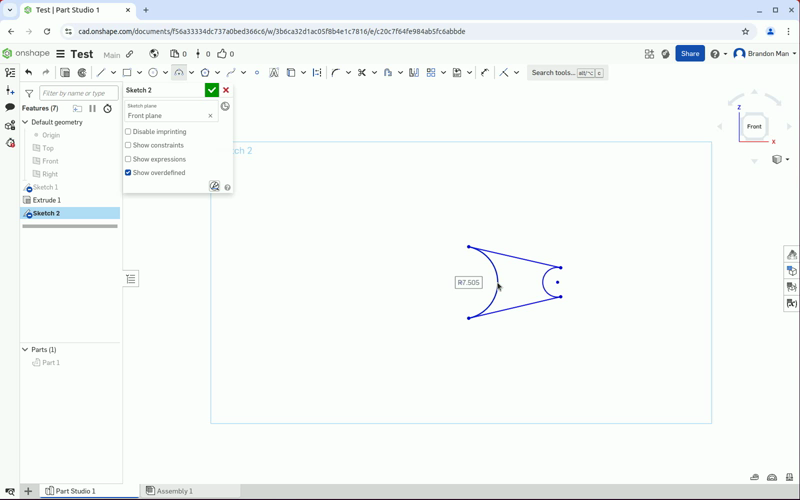
mouse_move(526, 284)
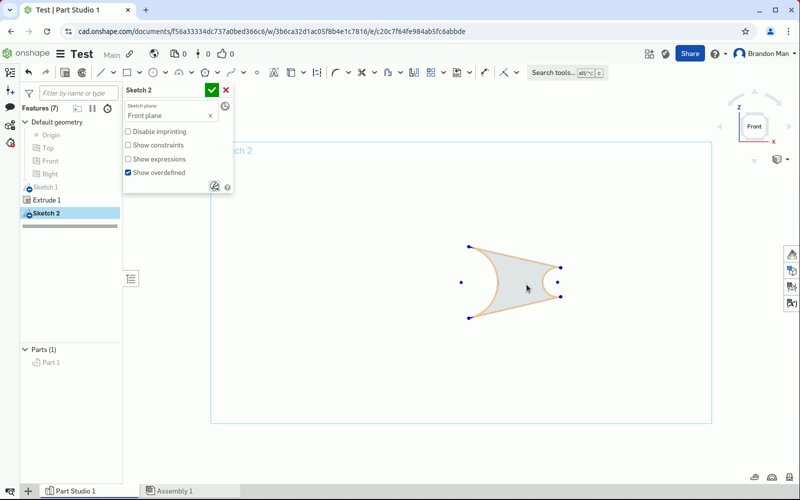
click(526, 284)
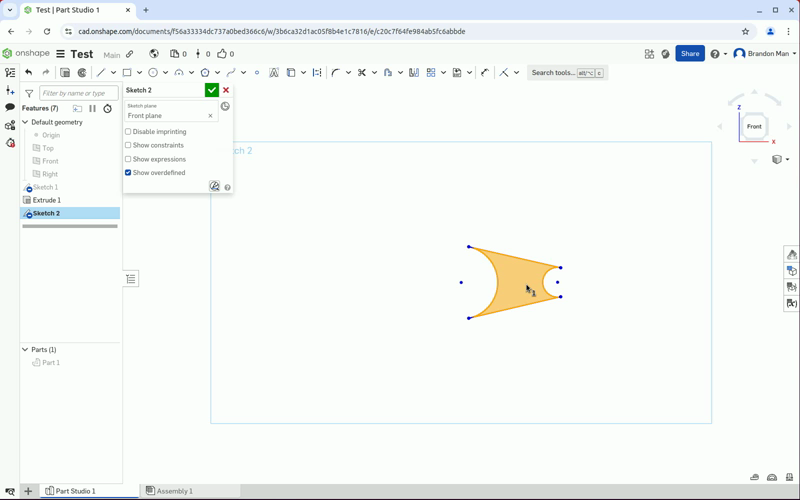
mouse_move(73, 352)
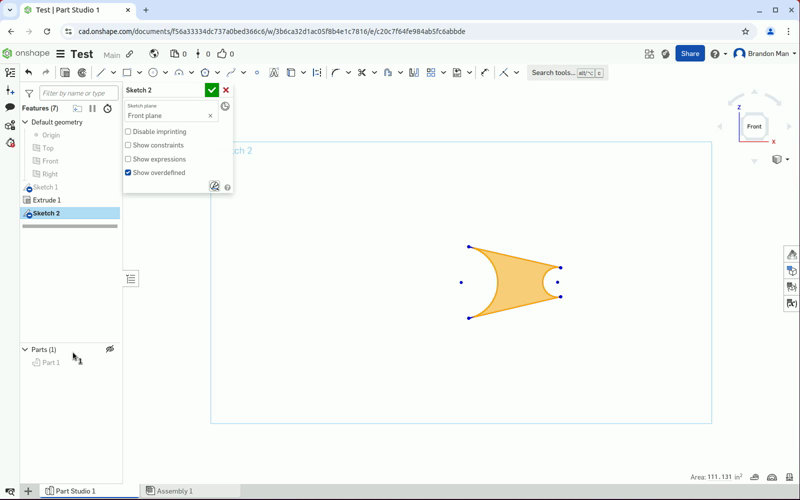
key(shift+y)
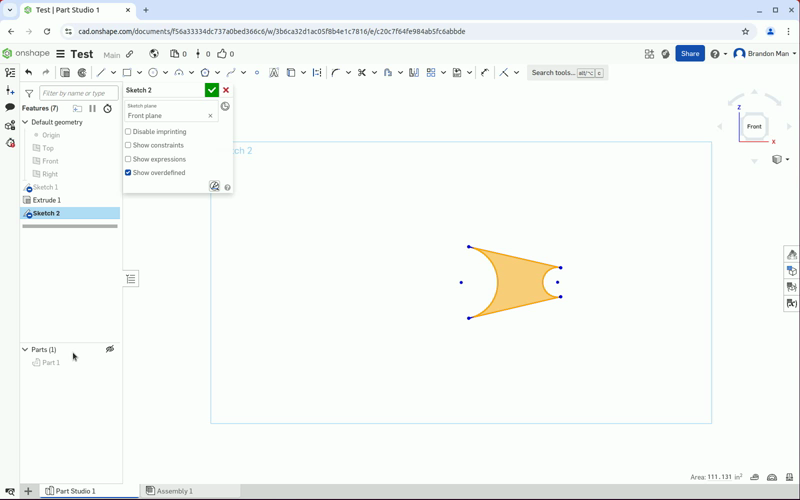
key(shift+e)
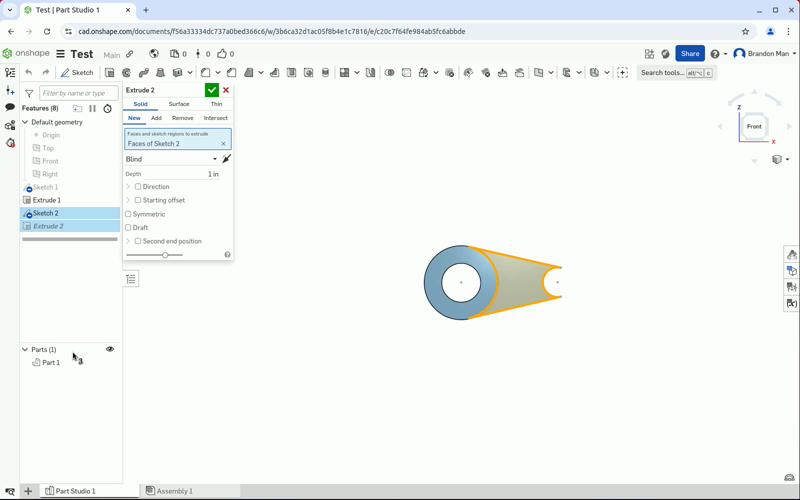
mouse_move(143, 106)
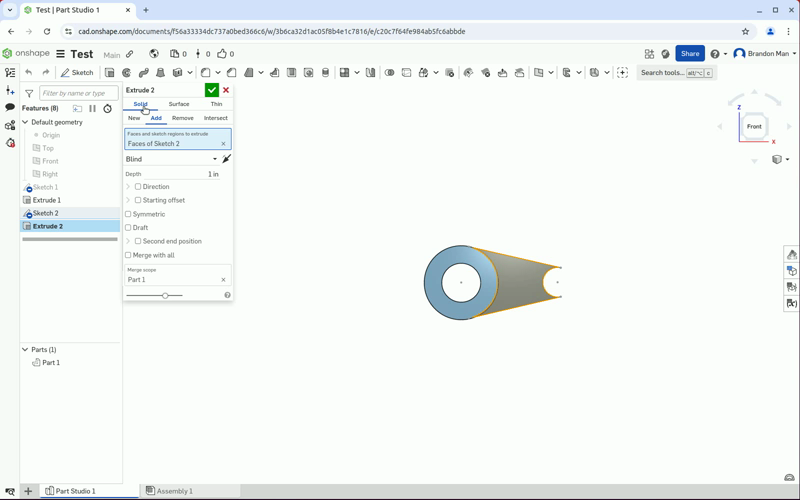
click(143, 106)
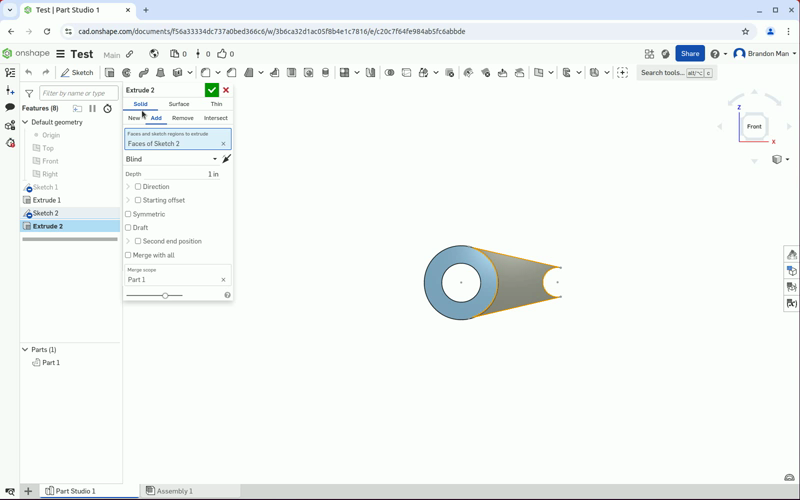
mouse_move(137, 120)
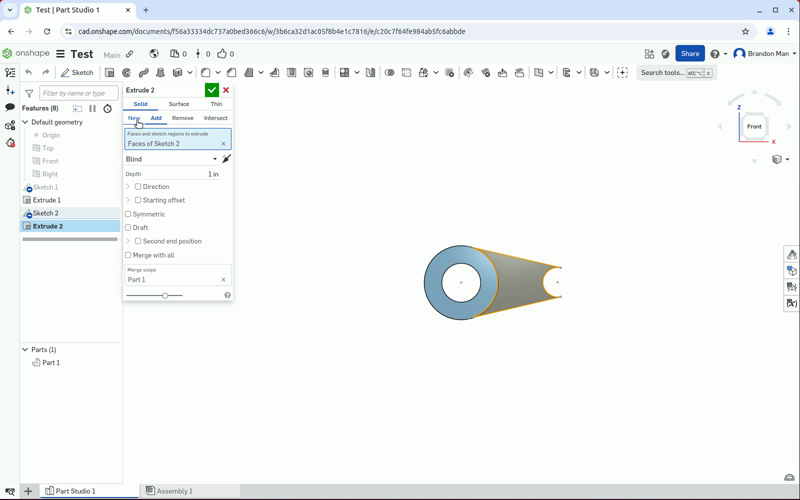
click(137, 120)
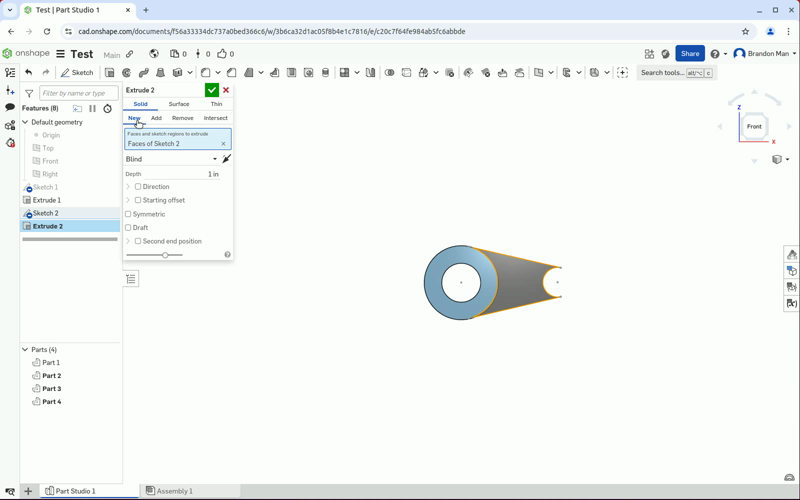
key(tab, 4)
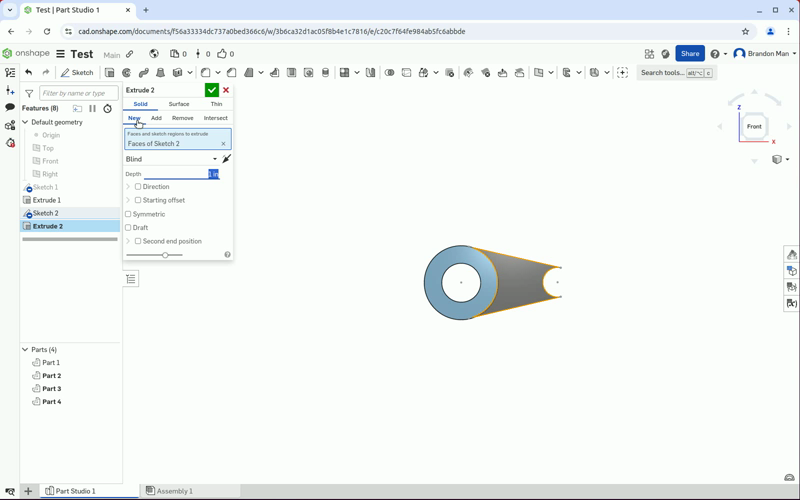
text(2.648)
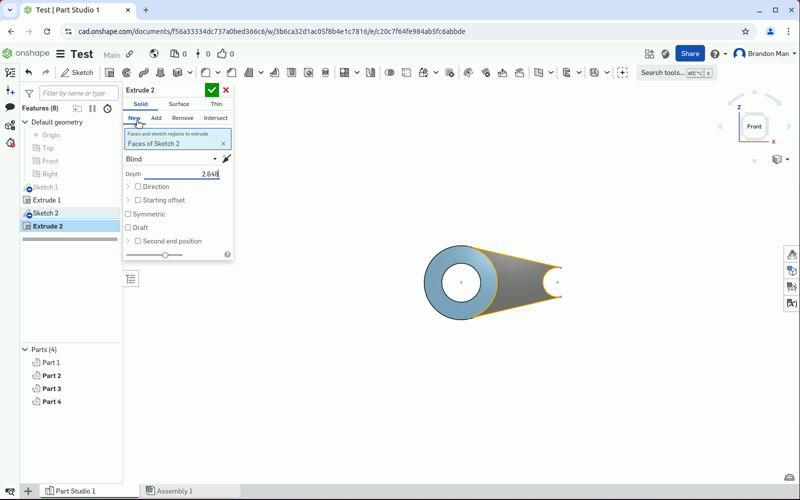
key(enter)
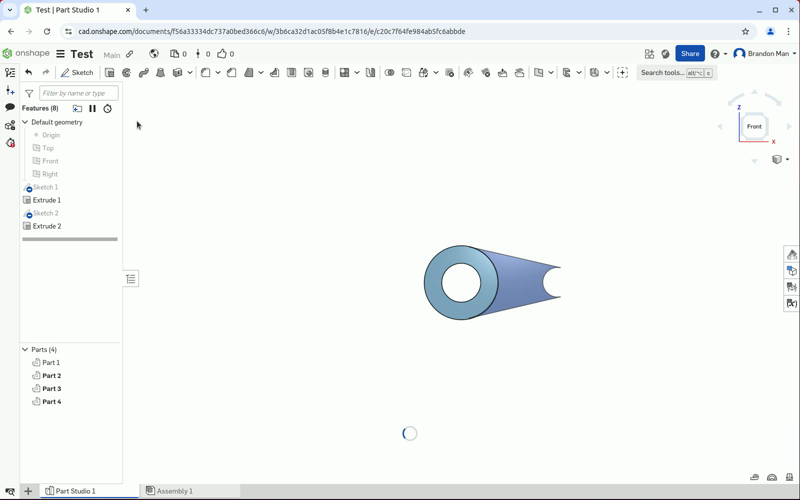
key(shift+h)
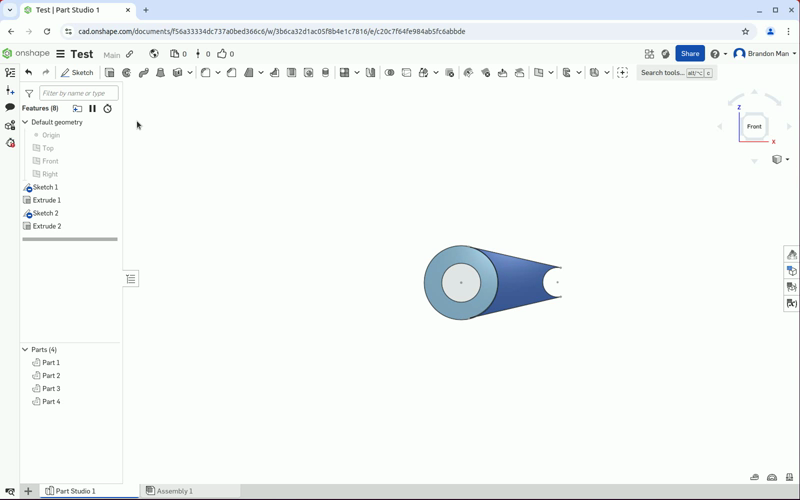
key(shift+h)
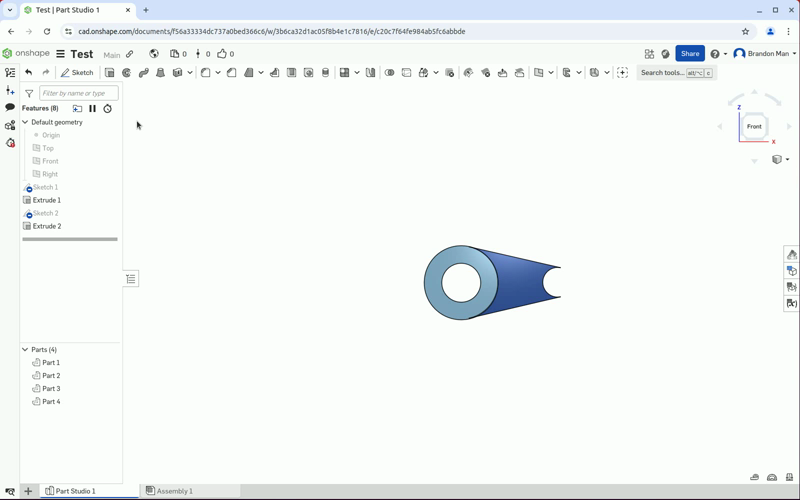
mouse_move(73, 189)
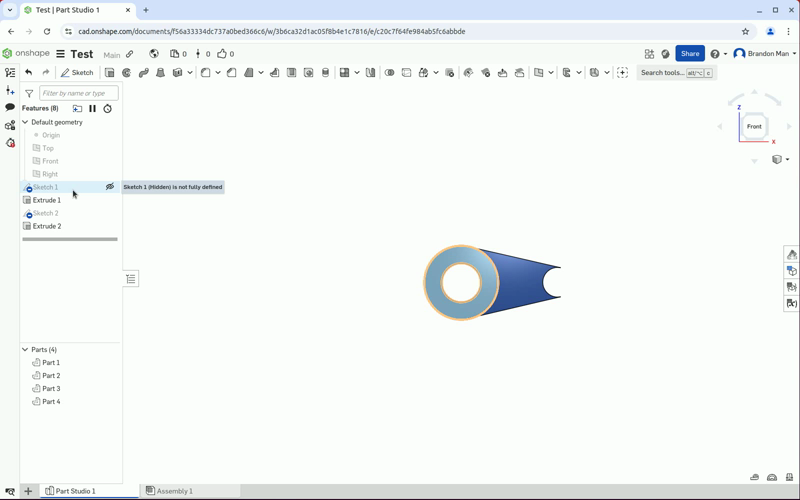
click(73, 189)
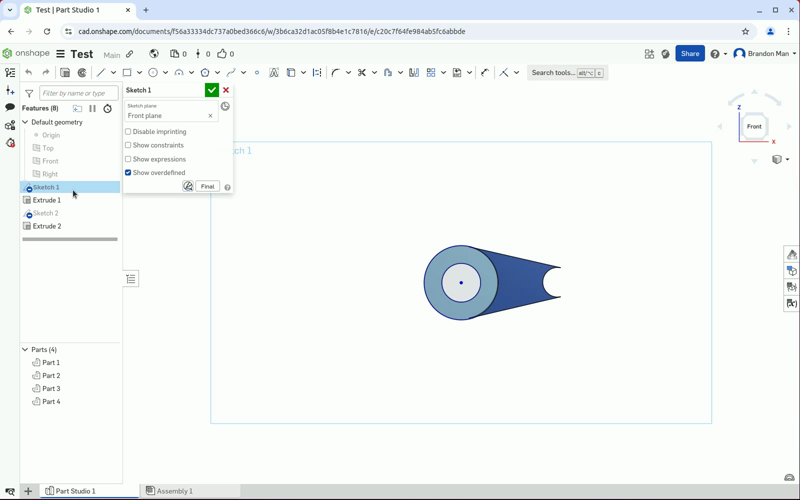
mouse_move(229, 92)
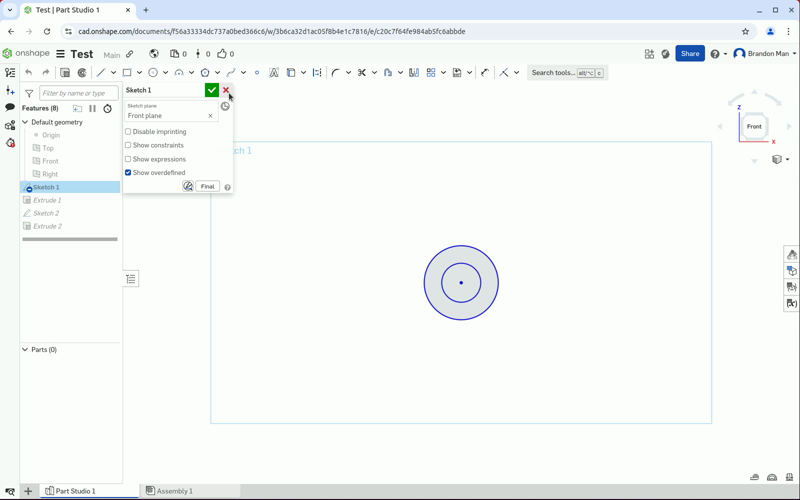
click(229, 92)
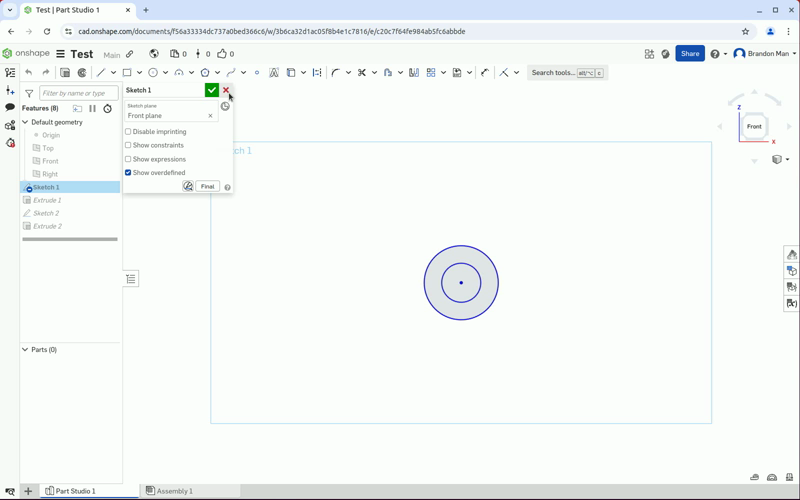
key(shift+s)
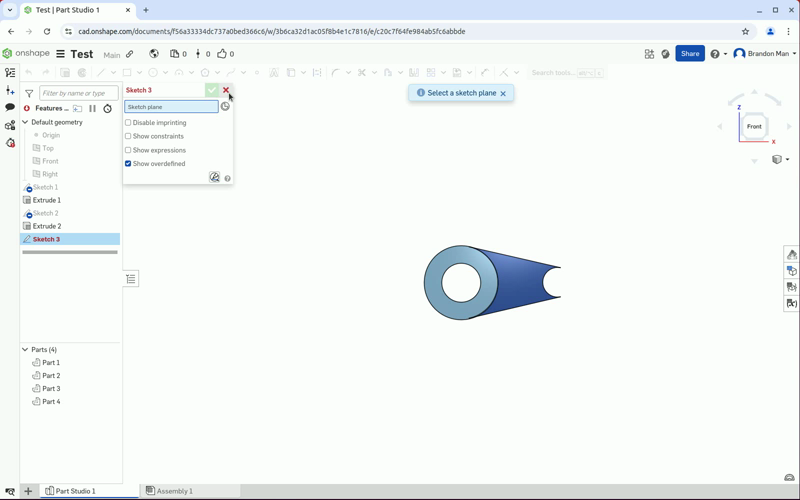
mouse_move(73, 163)
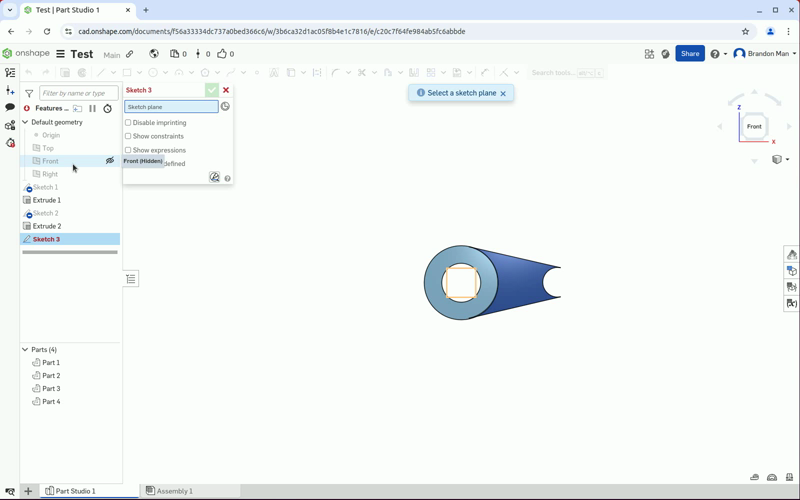
click(73, 163)
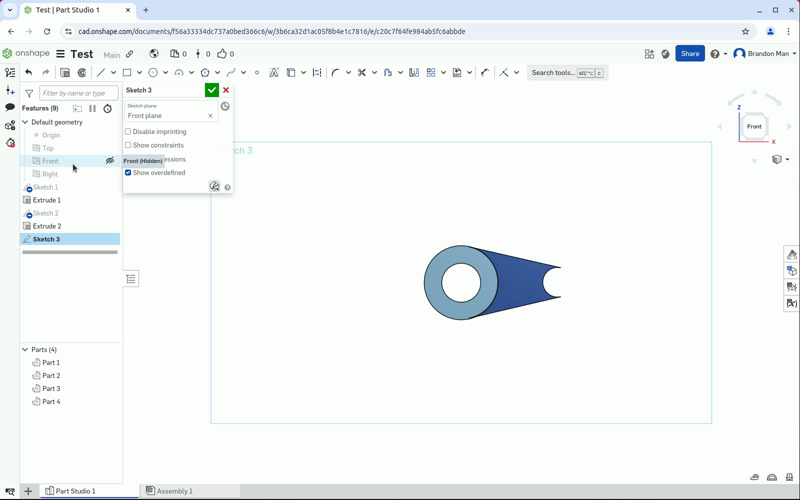
mouse_move(73, 352)
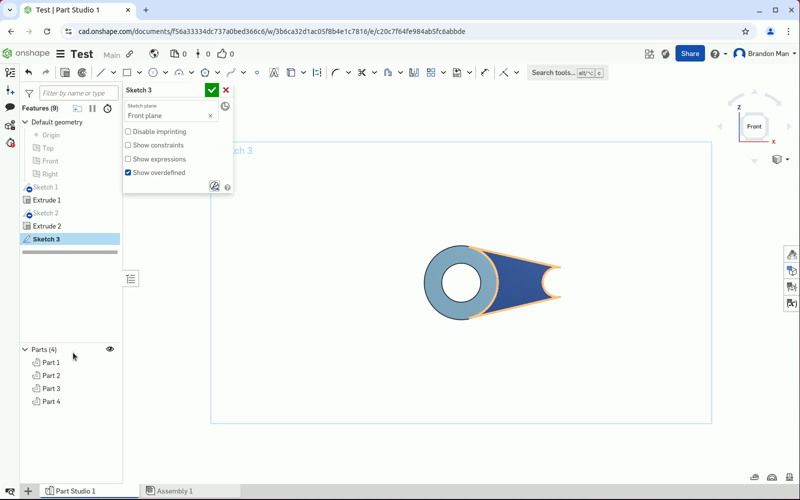
key(y)
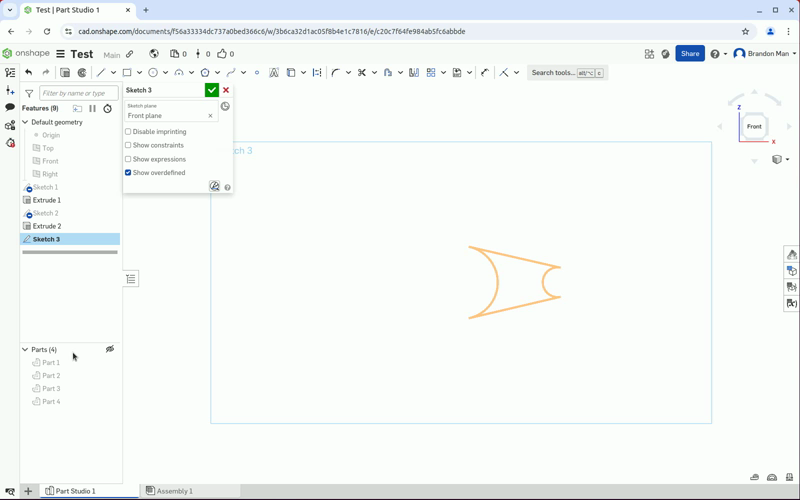
key(c)
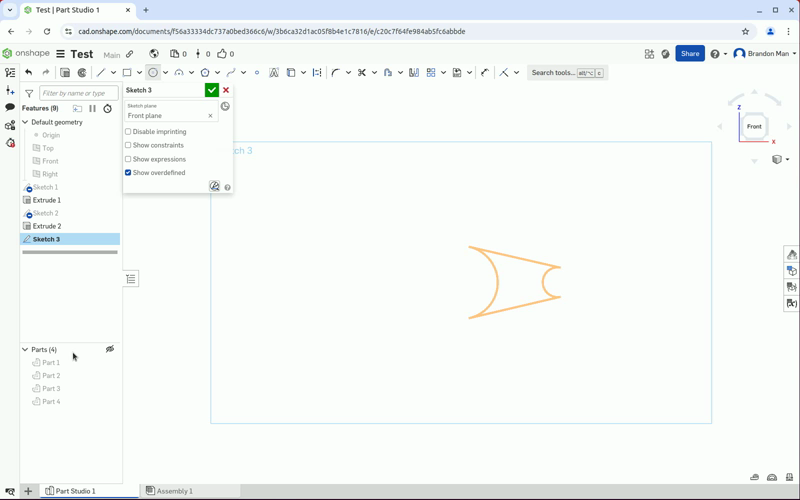
key_down(shift)
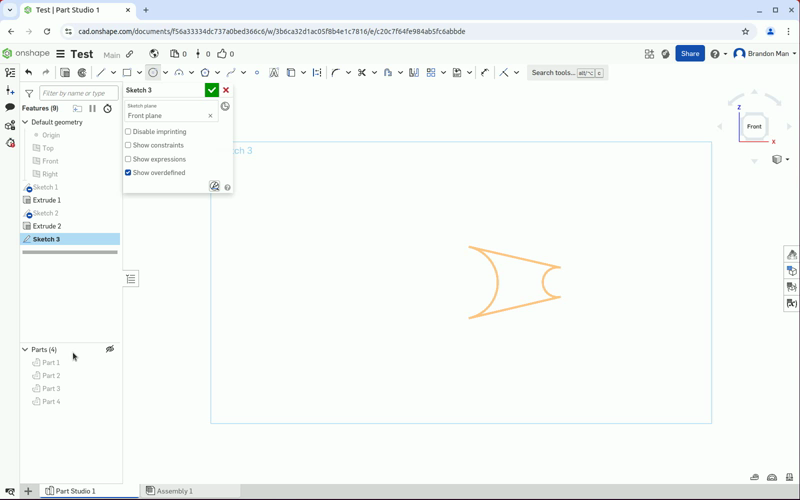
mouse_move(558, 282)
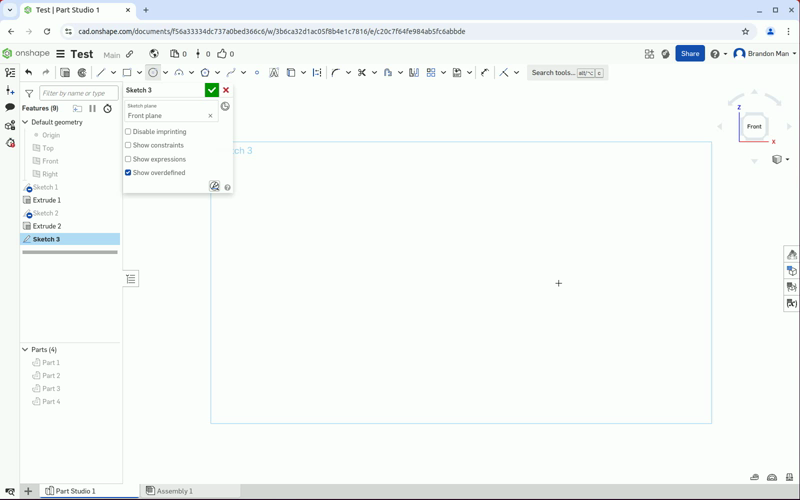
click(558, 282)
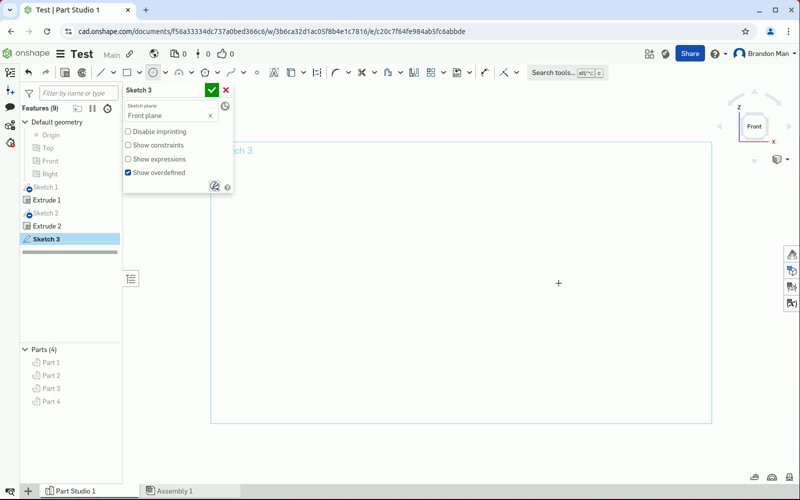
key_up(shift)
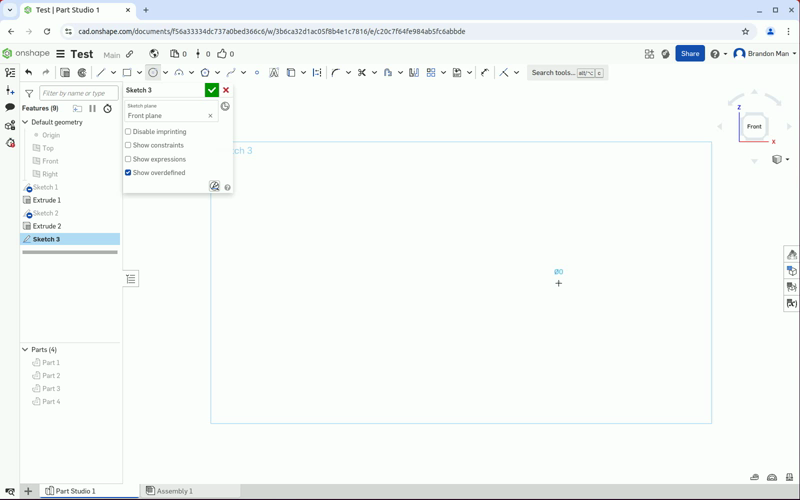
mouse_move(574, 282)
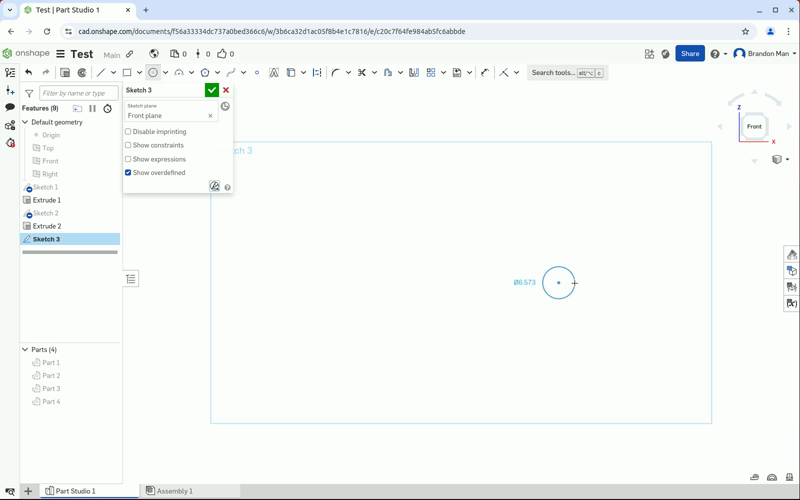
click(574, 282)
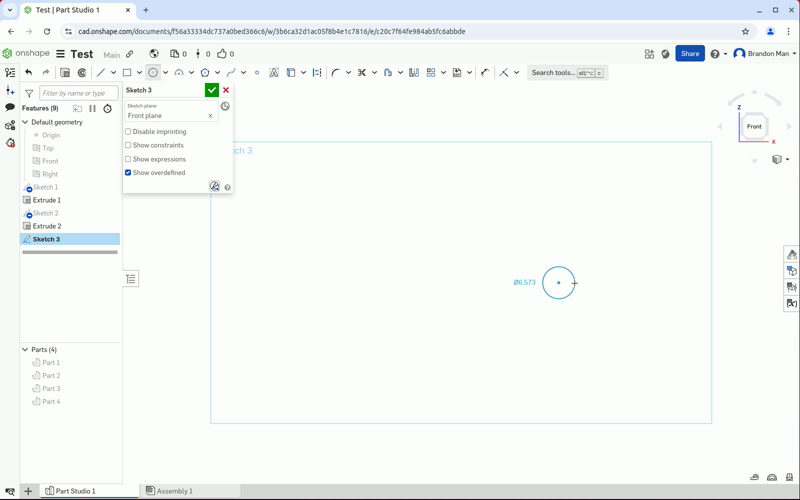
key(esc)
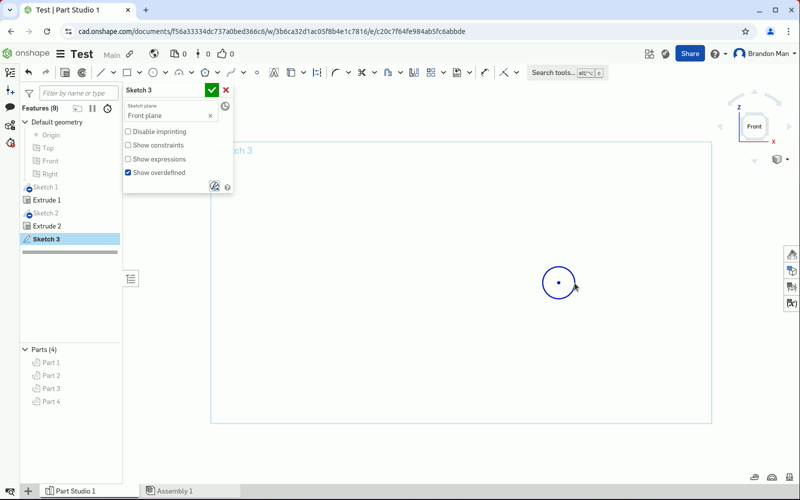
key(c)
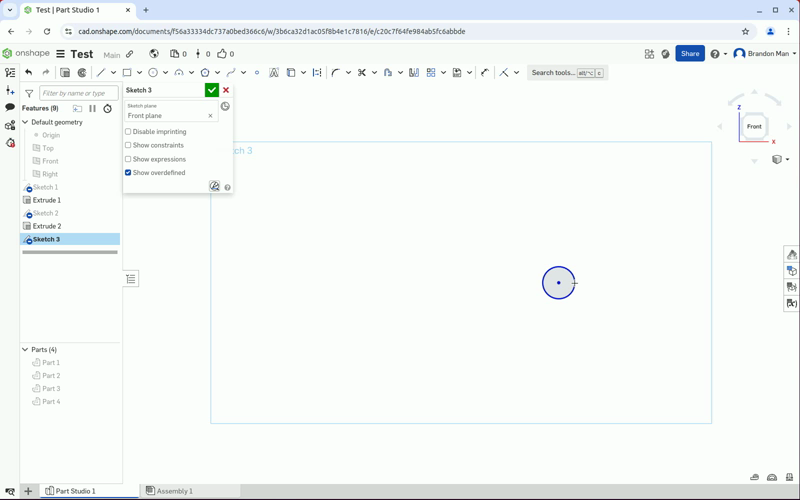
key_down(shift)
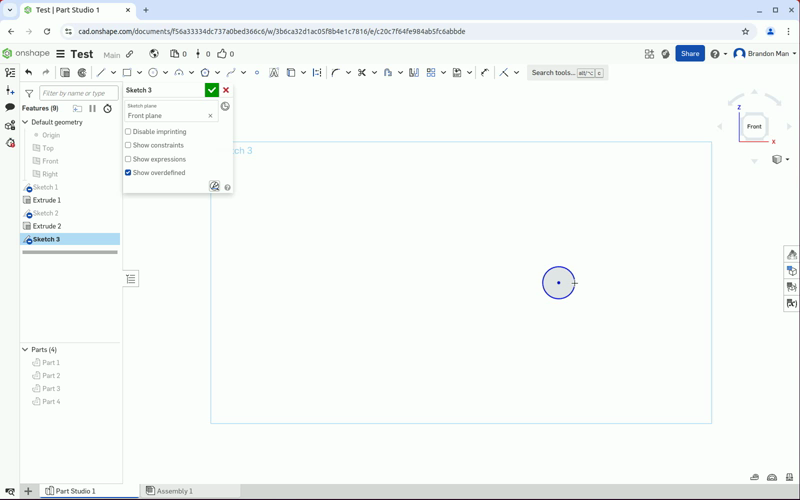
mouse_move(558, 282)
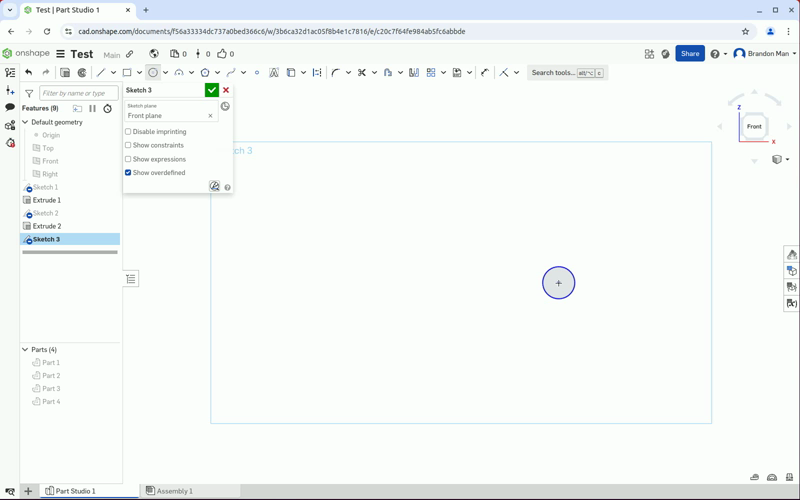
click(558, 282)
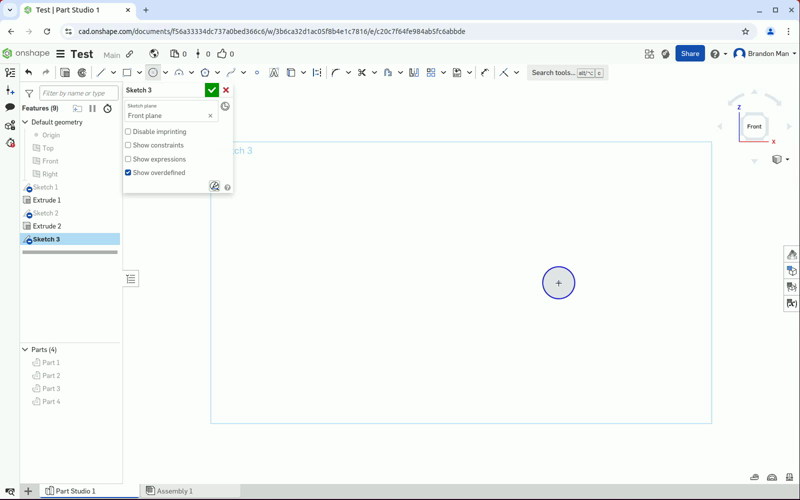
key_up(shift)
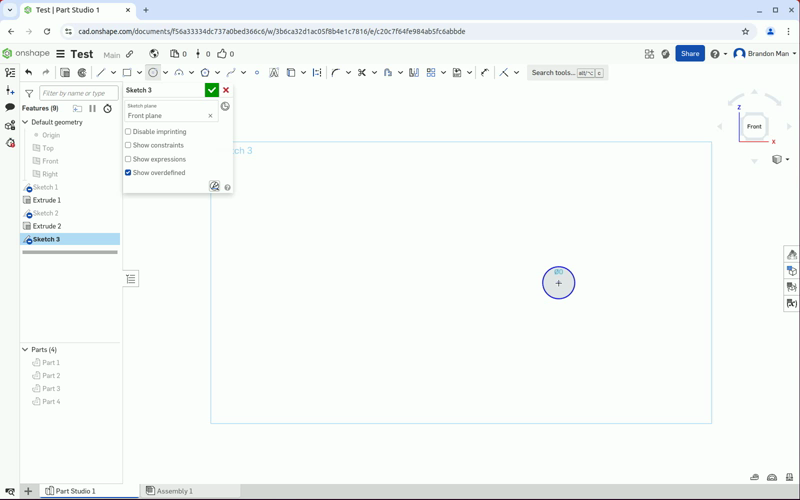
mouse_move(565, 282)
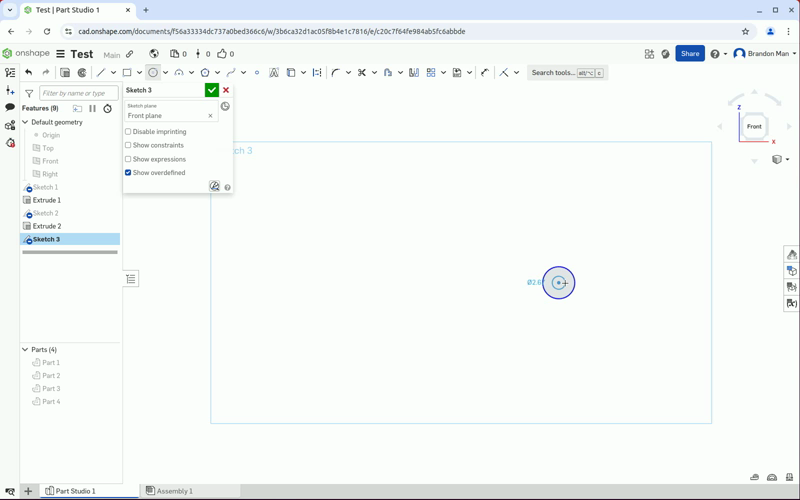
click(565, 282)
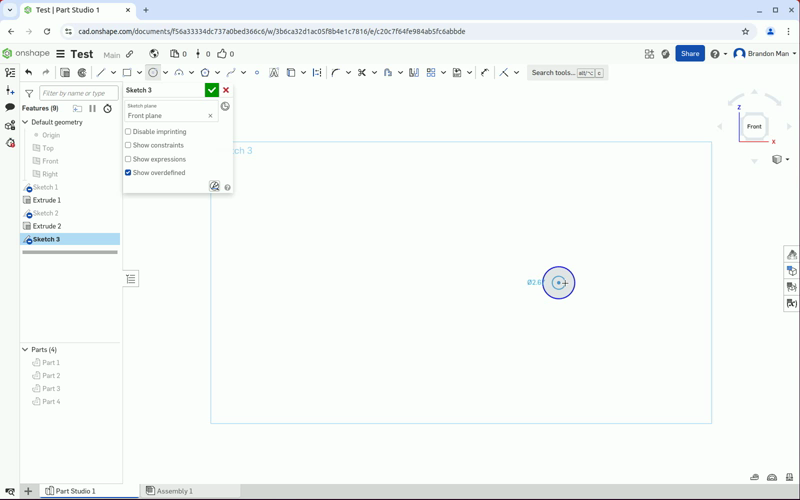
key(esc)
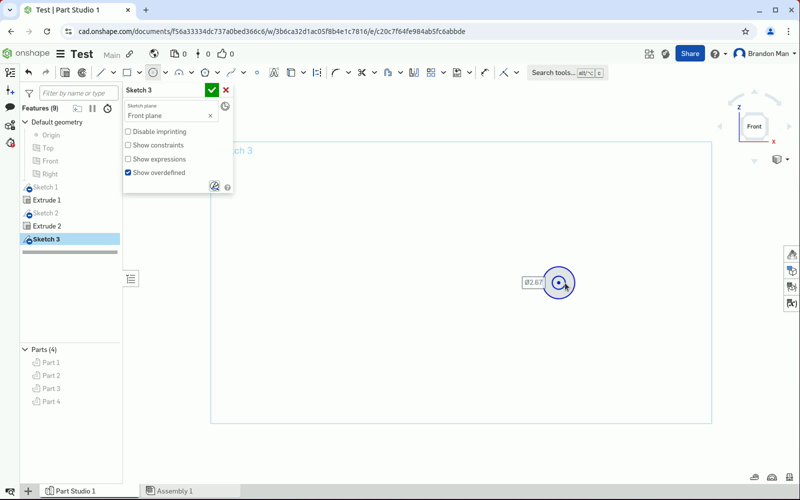
mouse_move(558, 294)
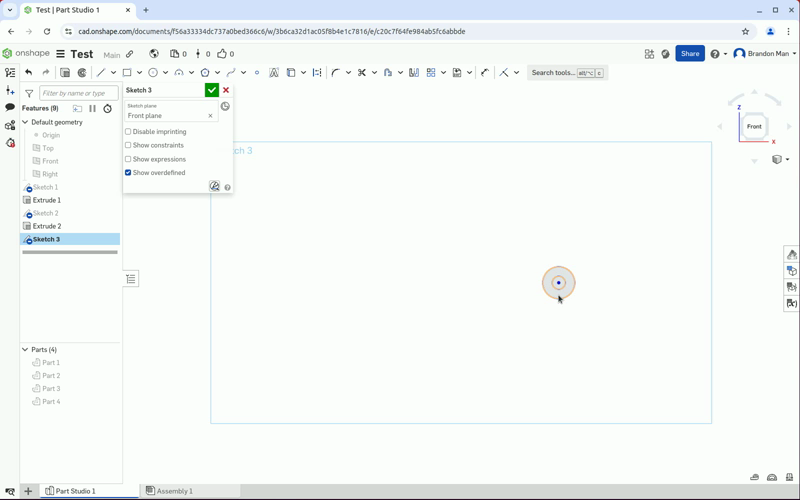
scroll(6)
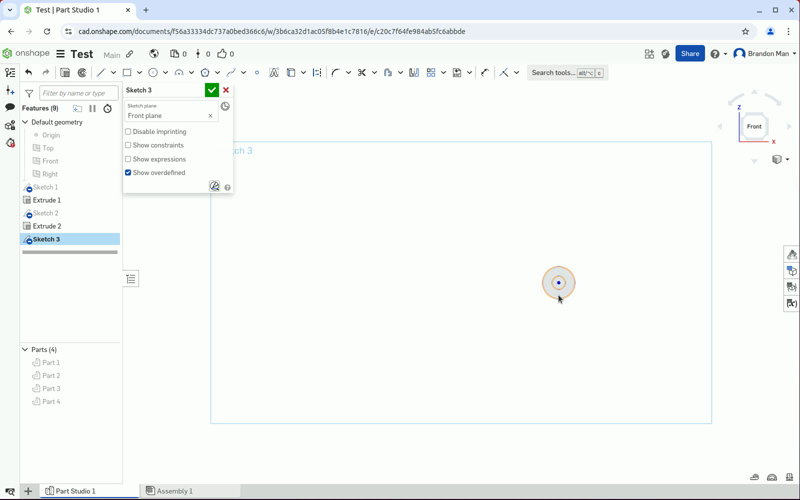
scroll(6)
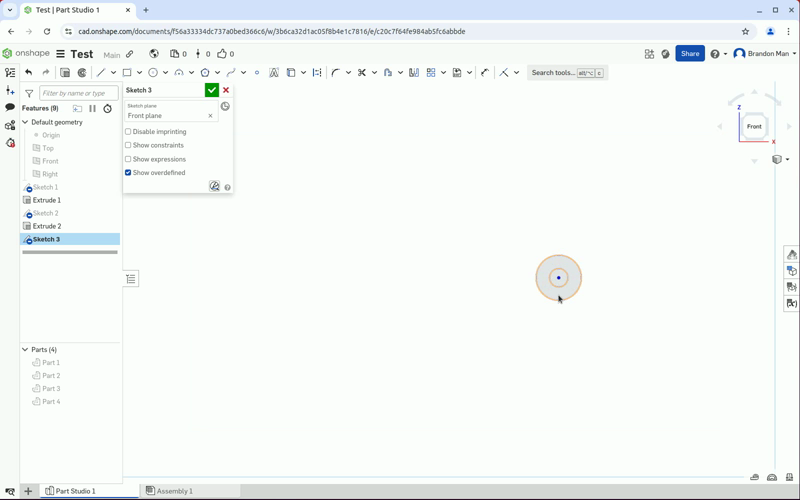
scroll(6)
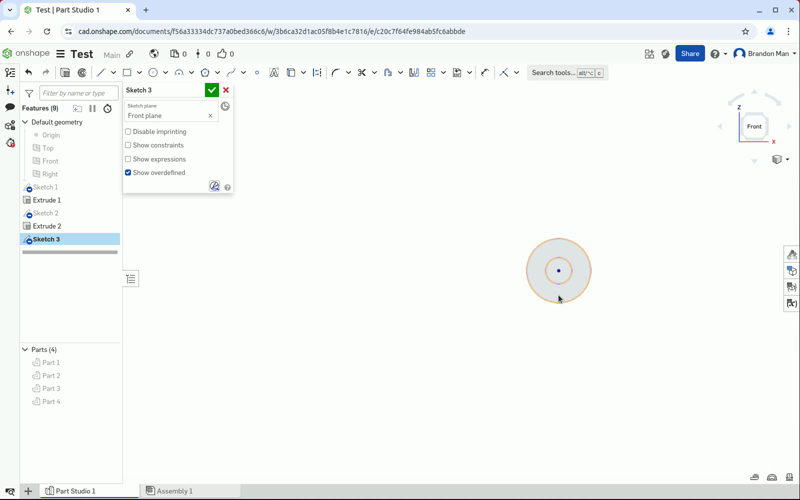
scroll(6)
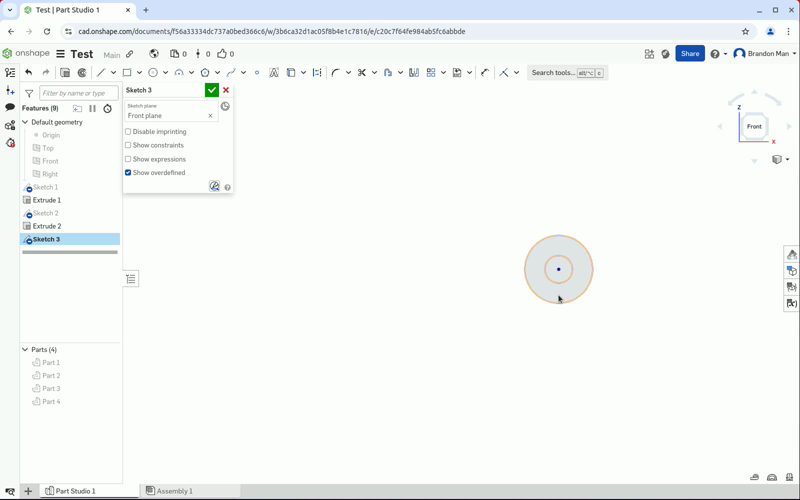
scroll(6)
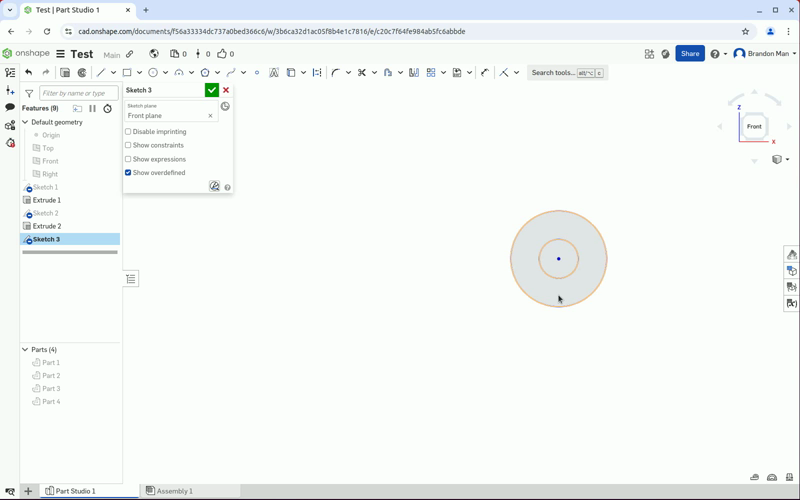
scroll(6)
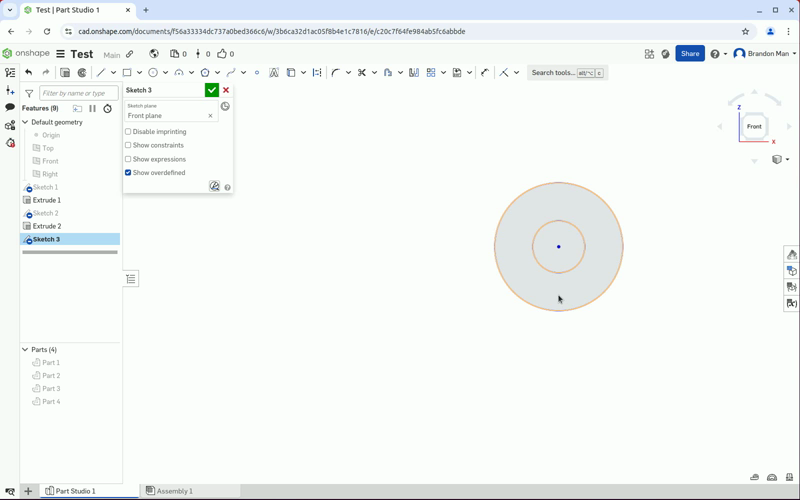
scroll(6)
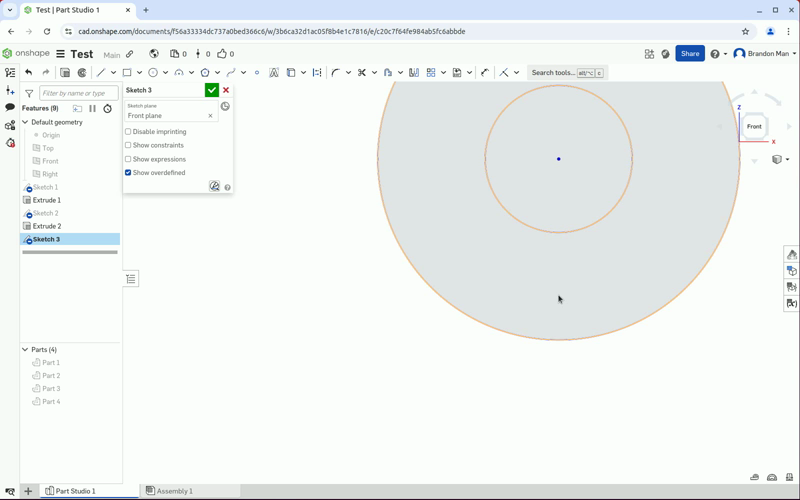
click(558, 294)
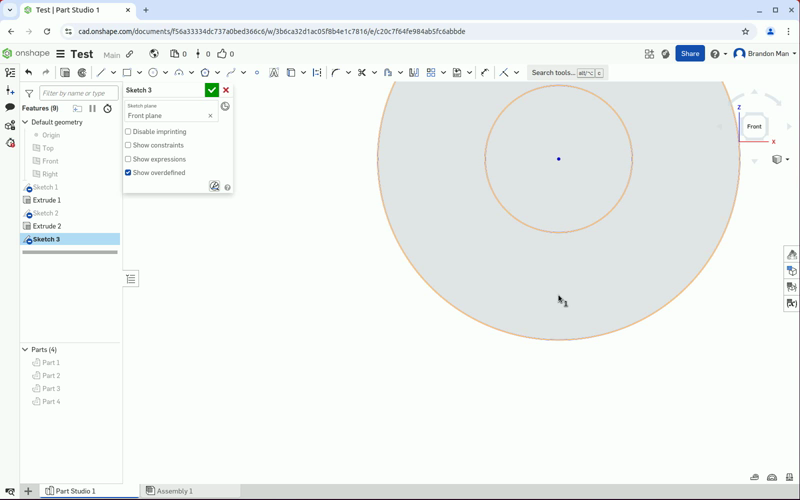
scroll(-6)
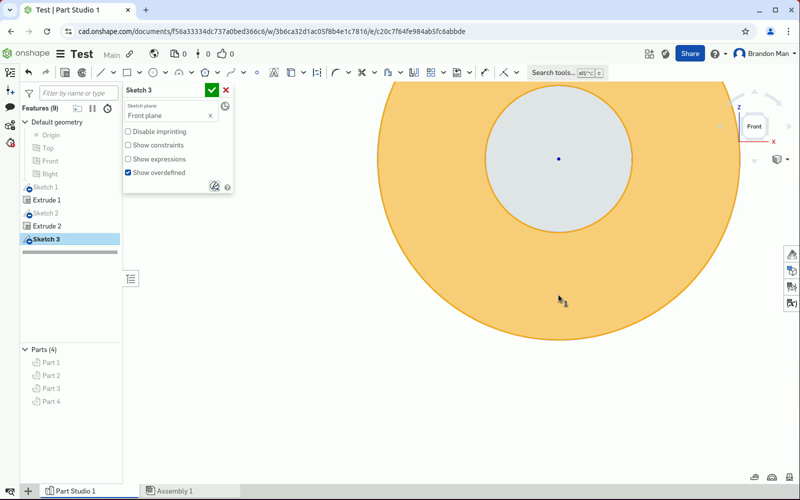
scroll(-6)
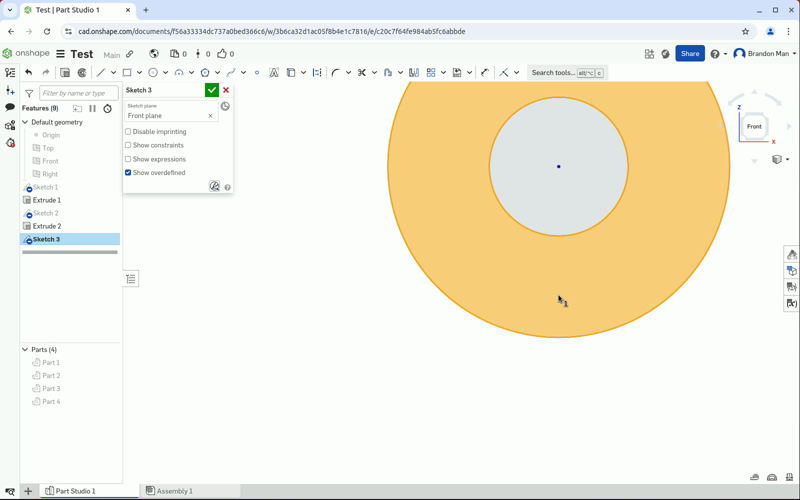
scroll(-6)
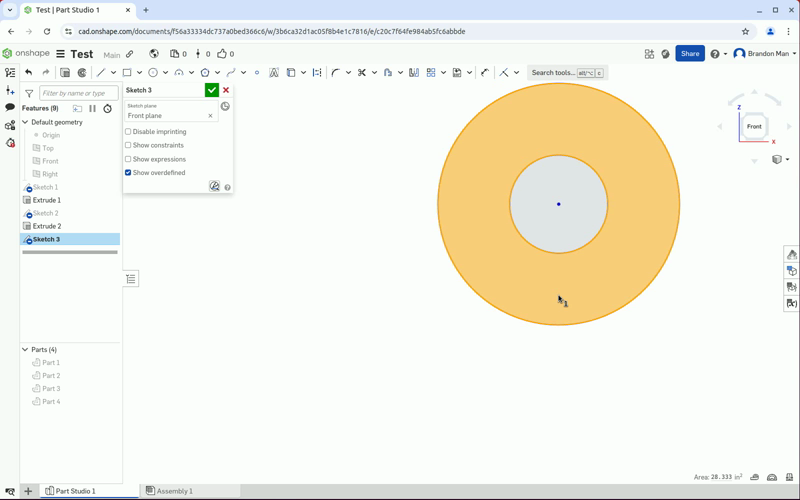
scroll(-6)
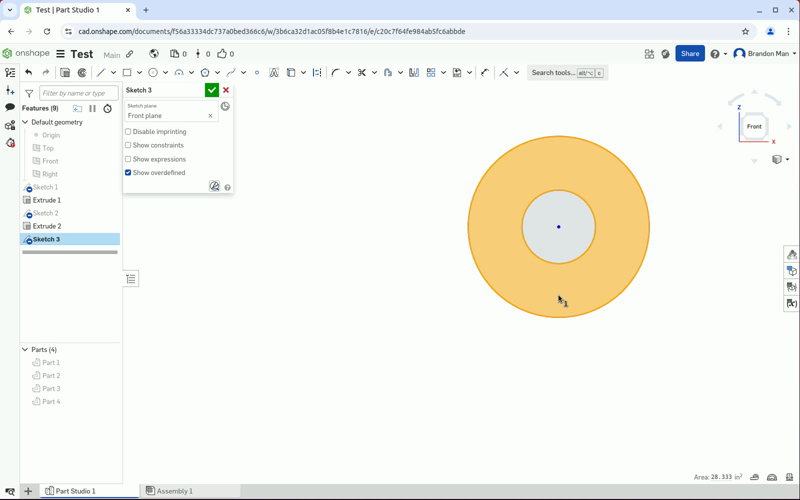
scroll(-6)
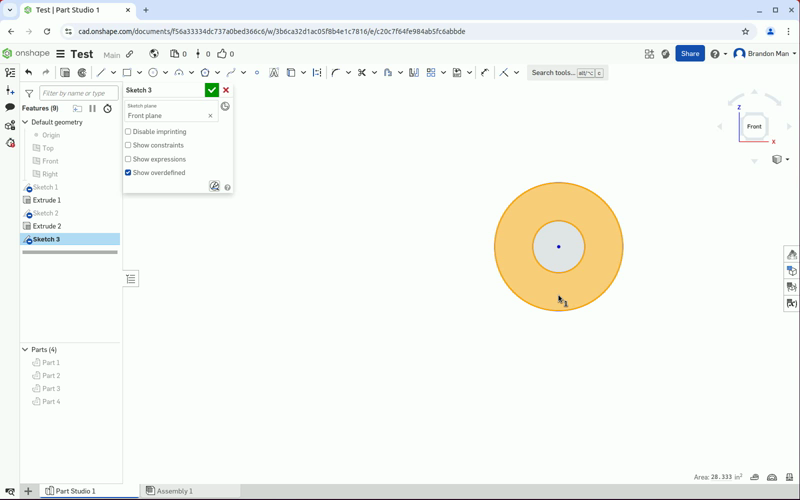
scroll(-6)
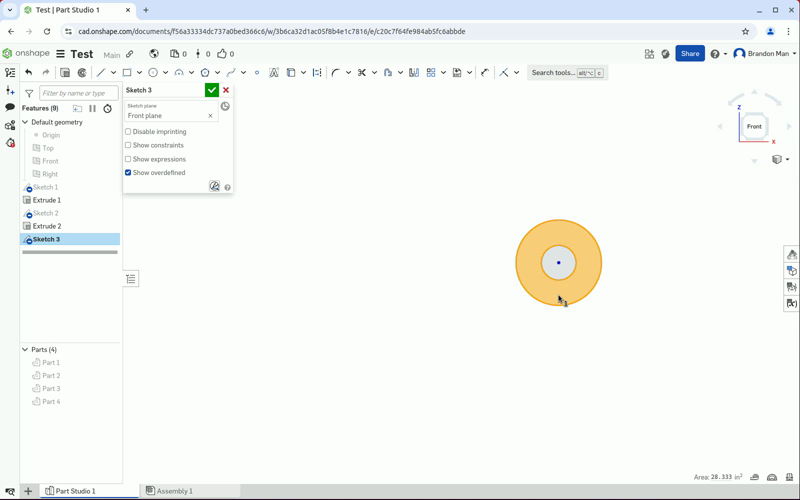
scroll(-6)
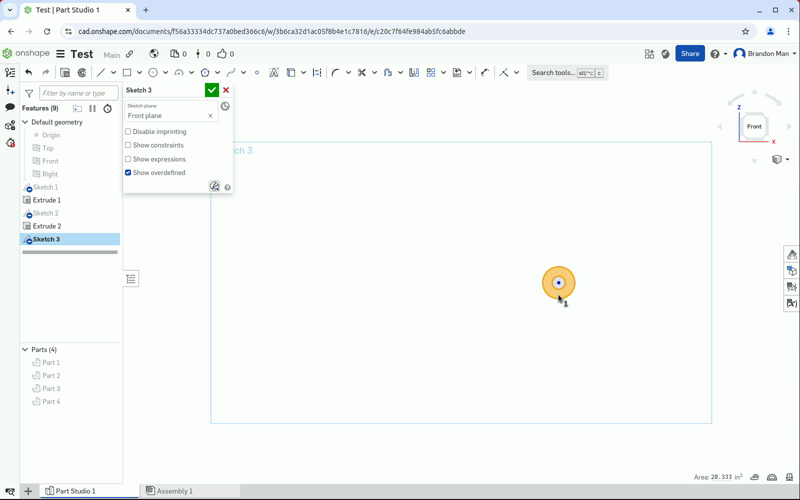
mouse_move(73, 352)
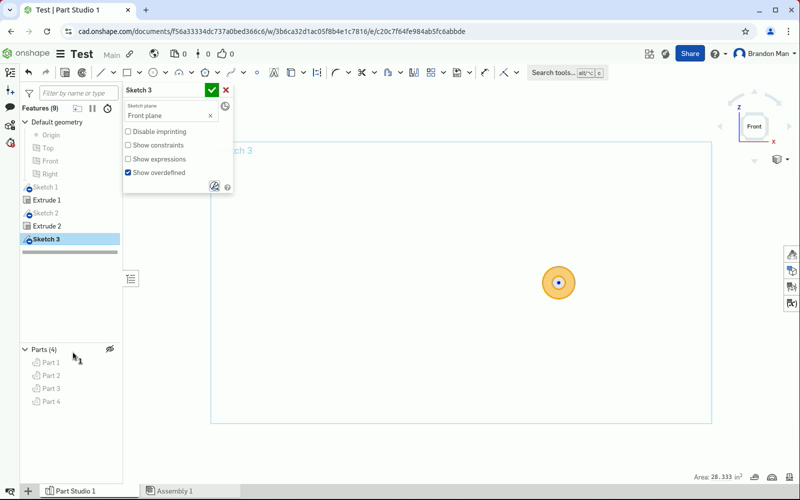
key(shift+y)
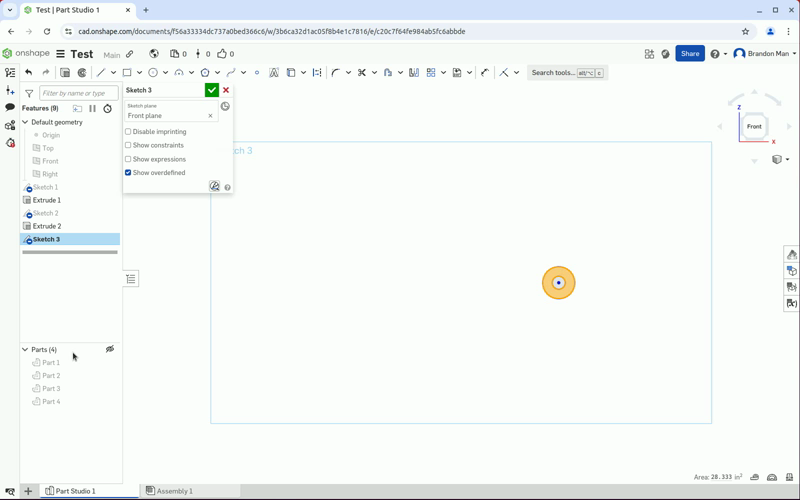
key(shift+e)
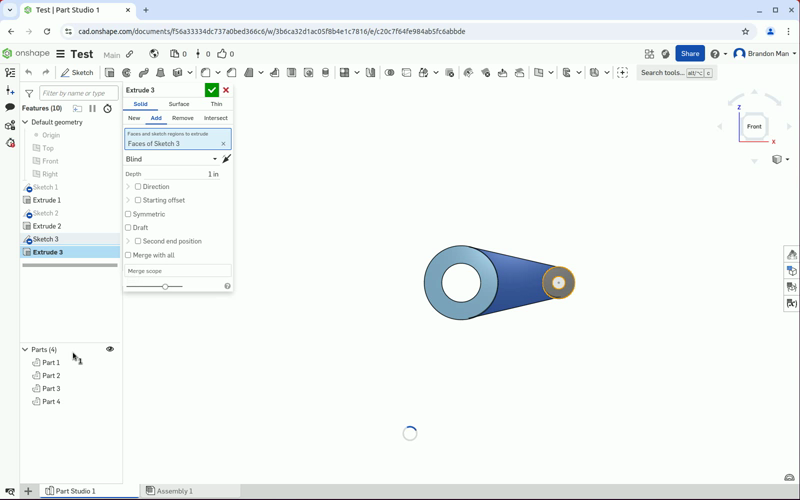
mouse_move(143, 106)
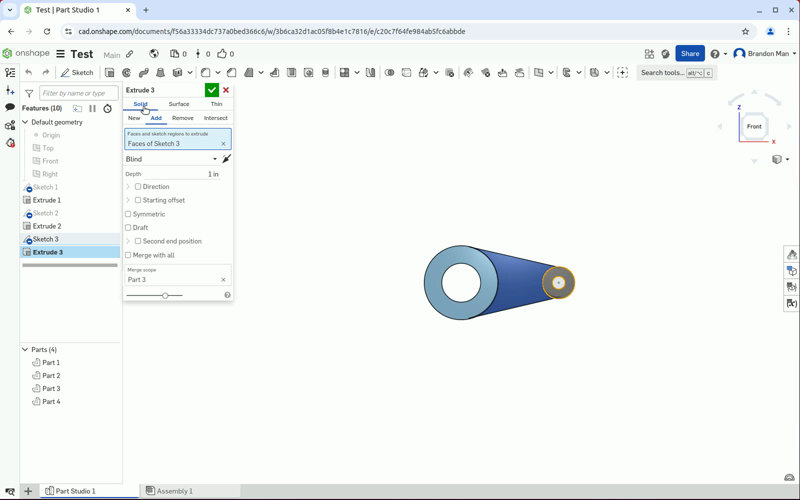
click(143, 106)
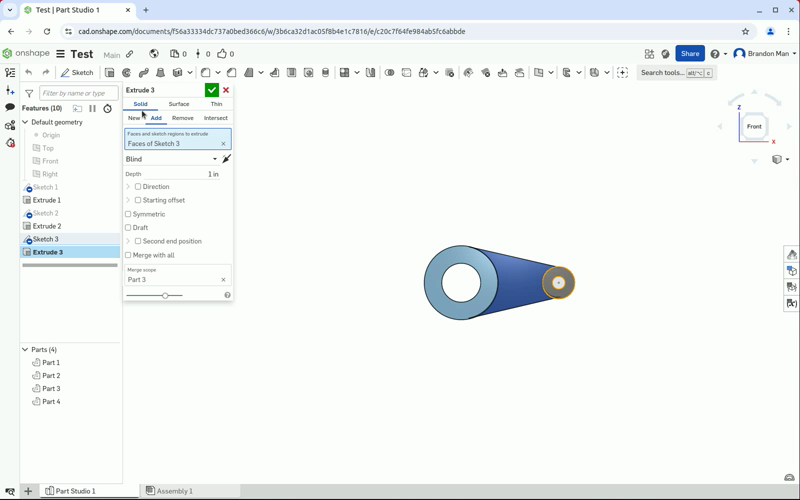
mouse_move(137, 120)
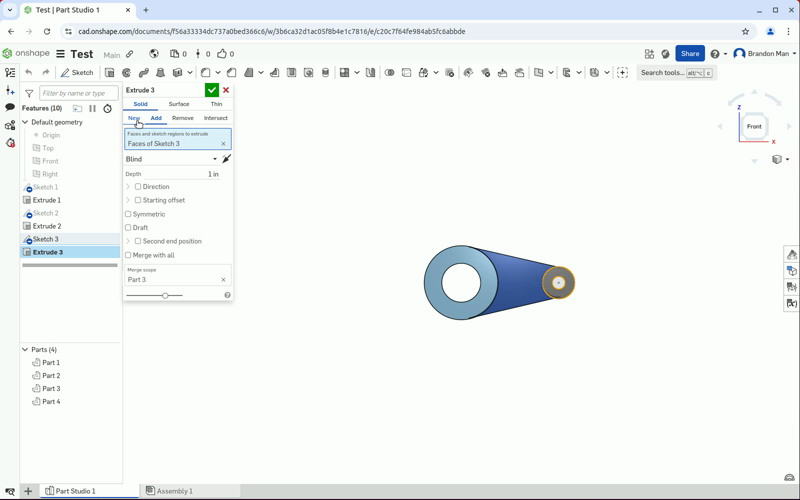
click(137, 120)
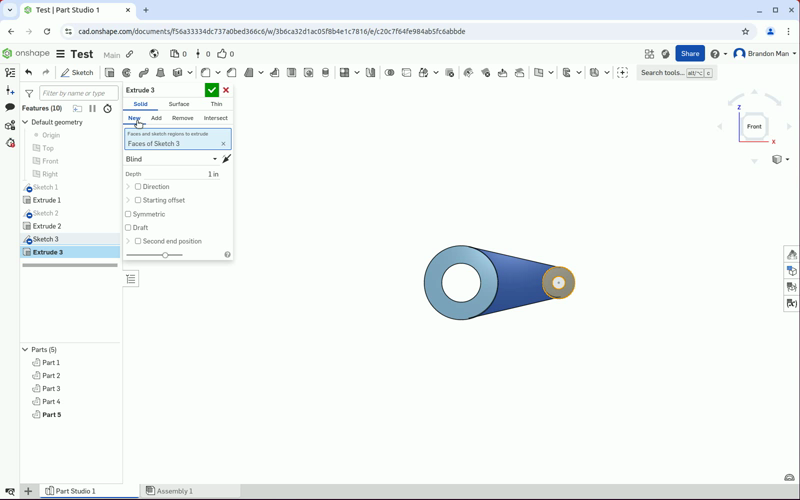
key(tab, 4)
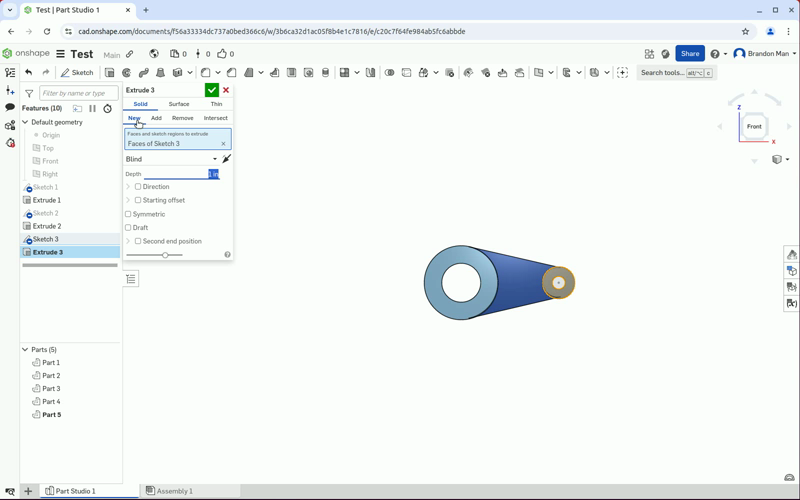
text(2.648)
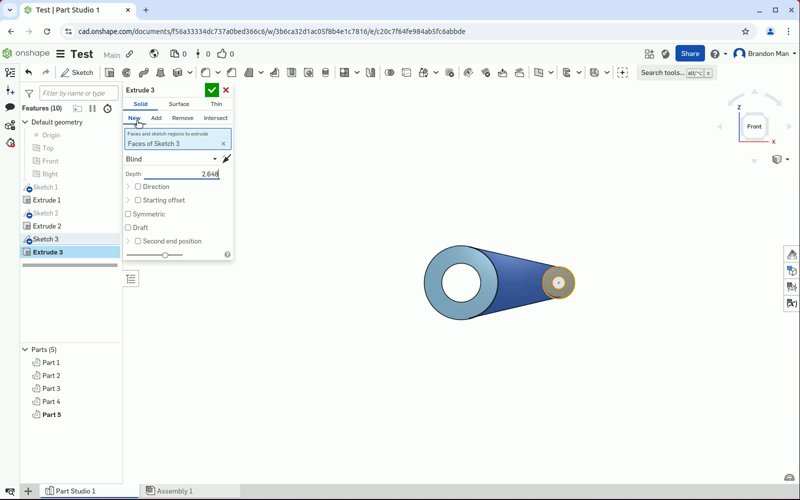
key(enter)
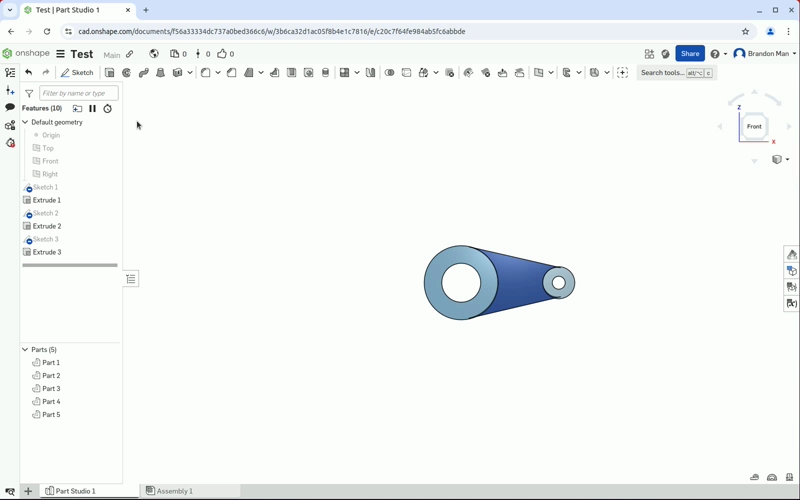
key(shift+h)
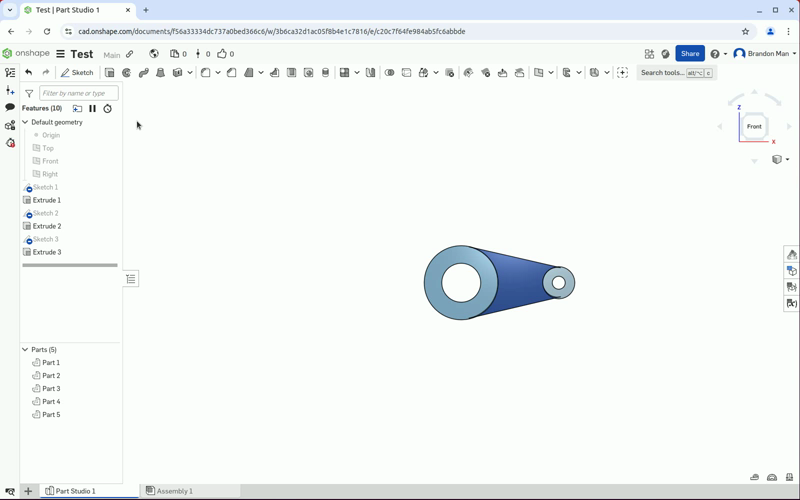
key(shift+h)
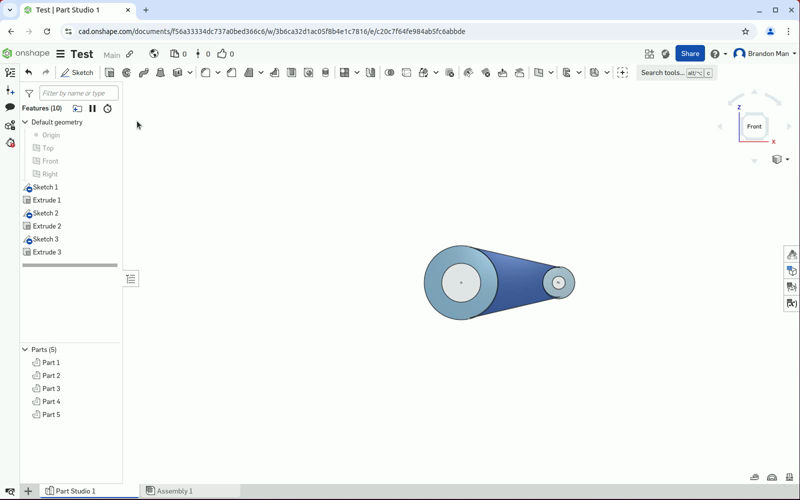
key(shift+7)
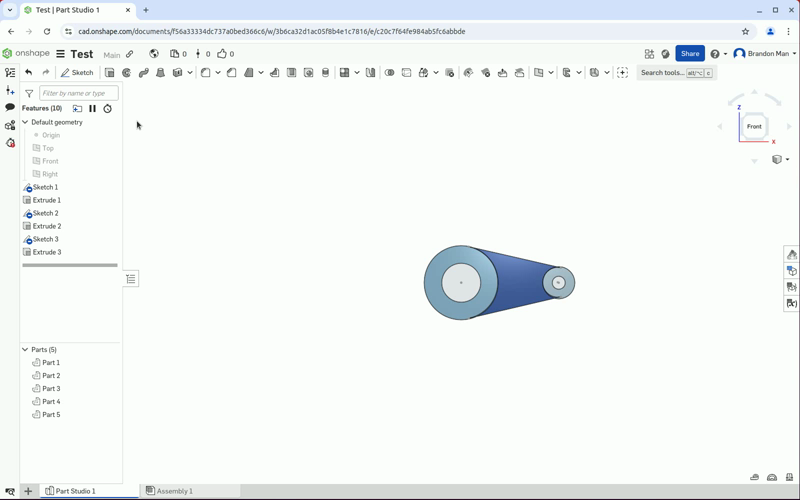
key(left, 2)
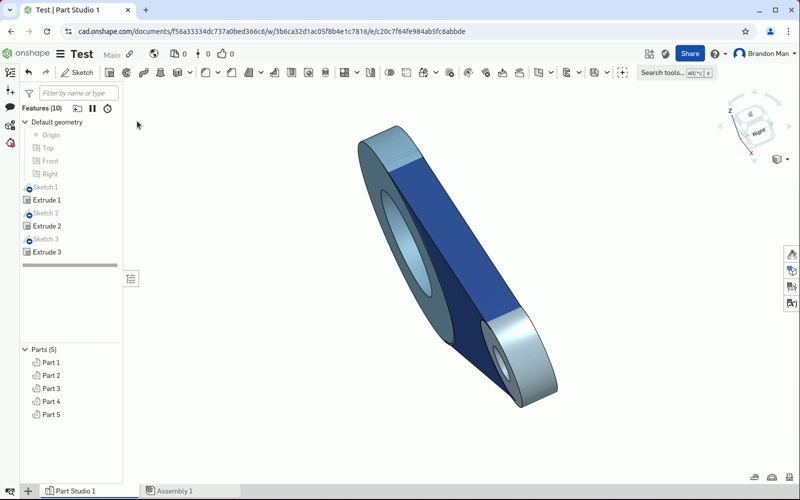
key(down, 2)
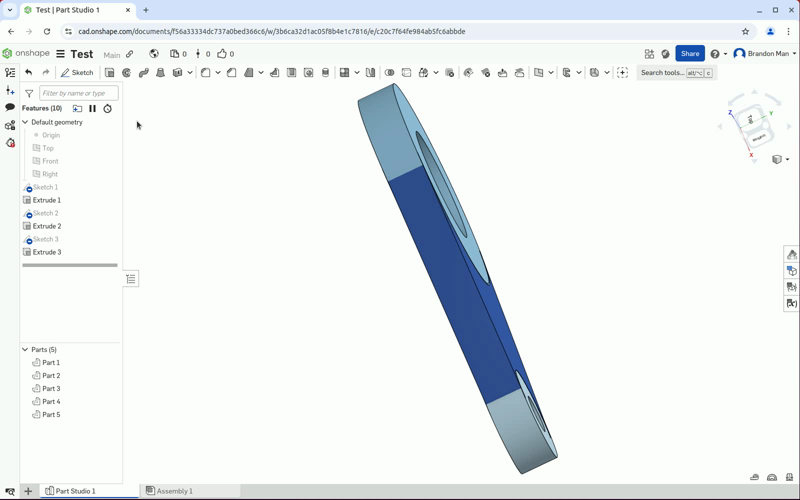
key(up, 2)
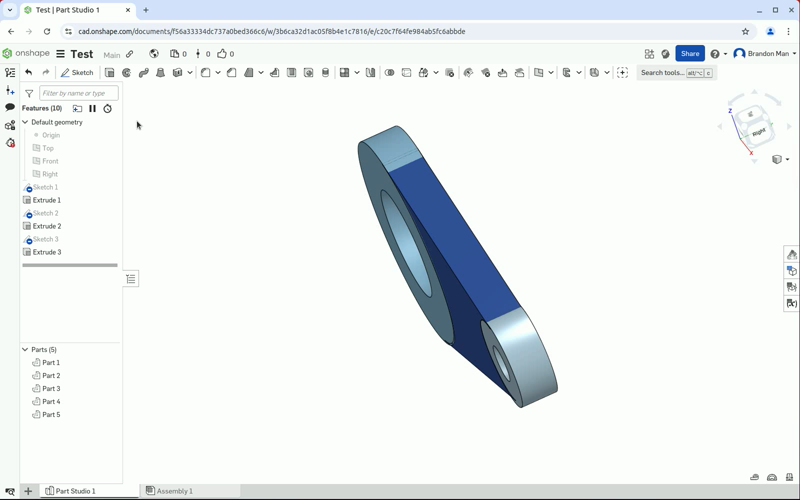
key(right, 2)
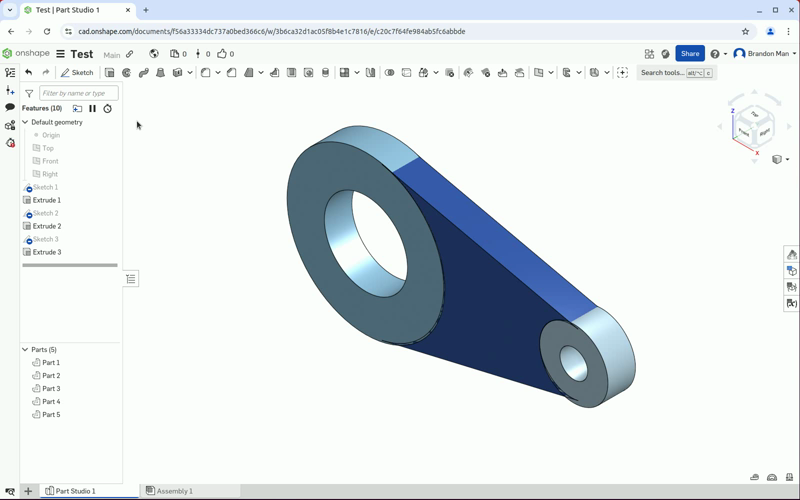
mouse_move(73, 189)
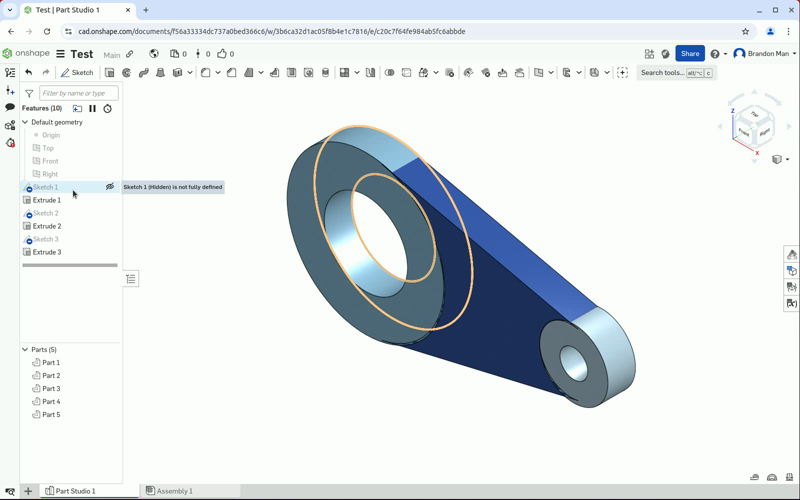
click(73, 189)